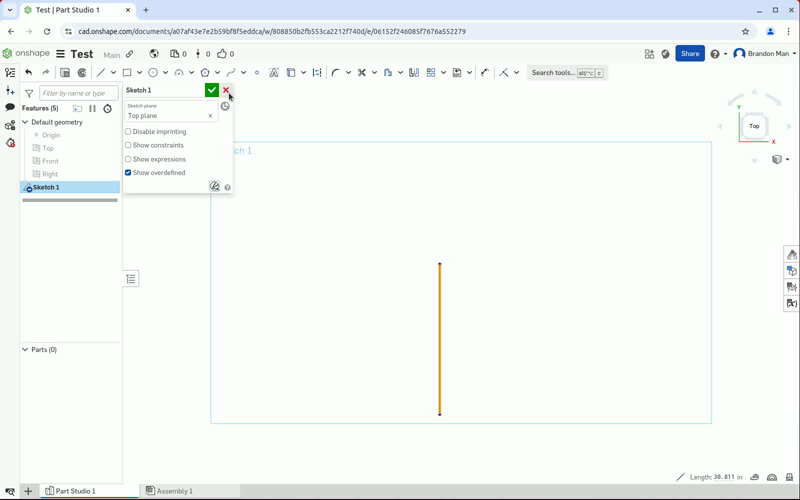
key(shift+h)
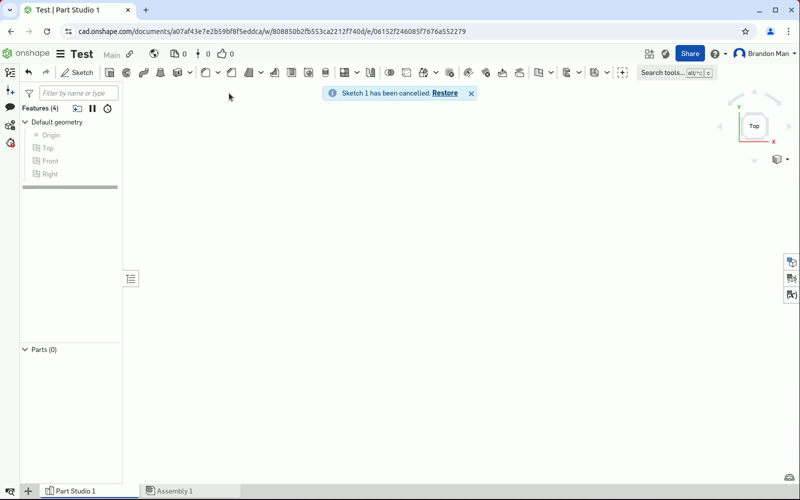
mouse_move(73, 352)
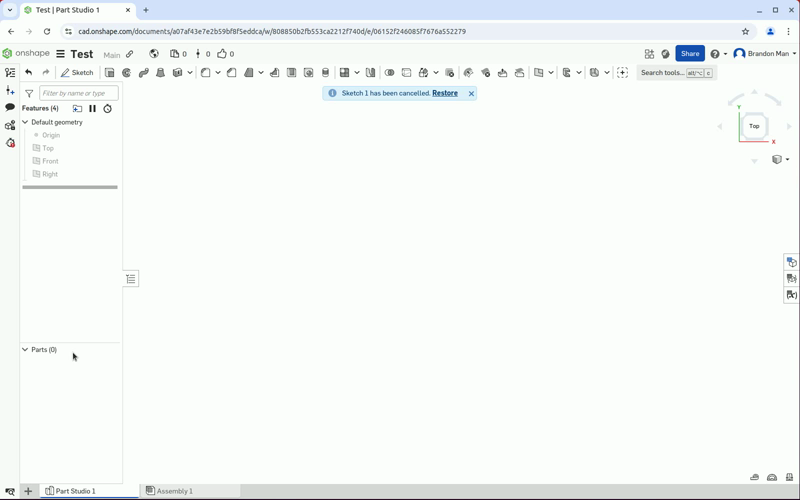
key(y)
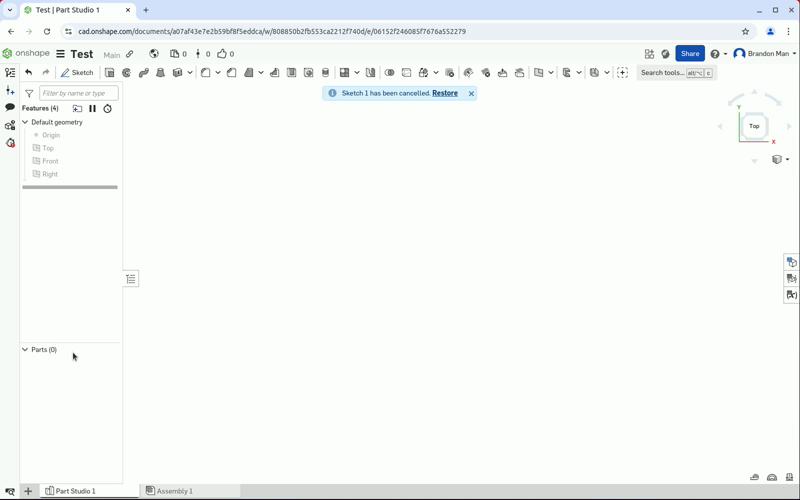
key(shift+p)
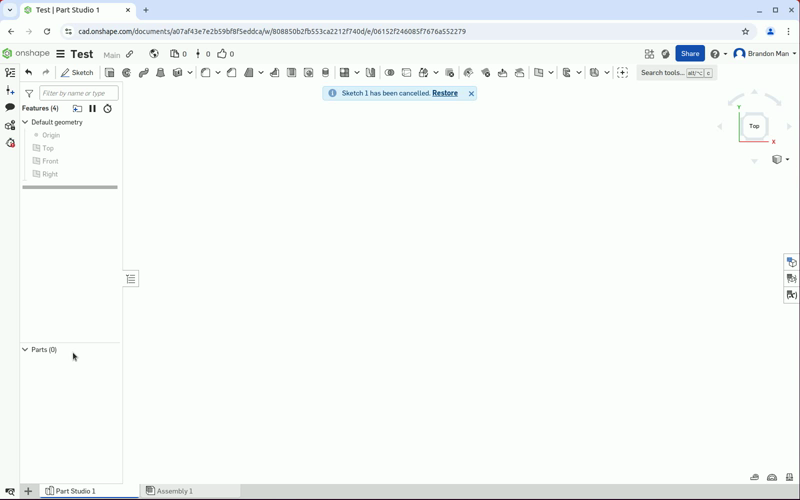
key(space)
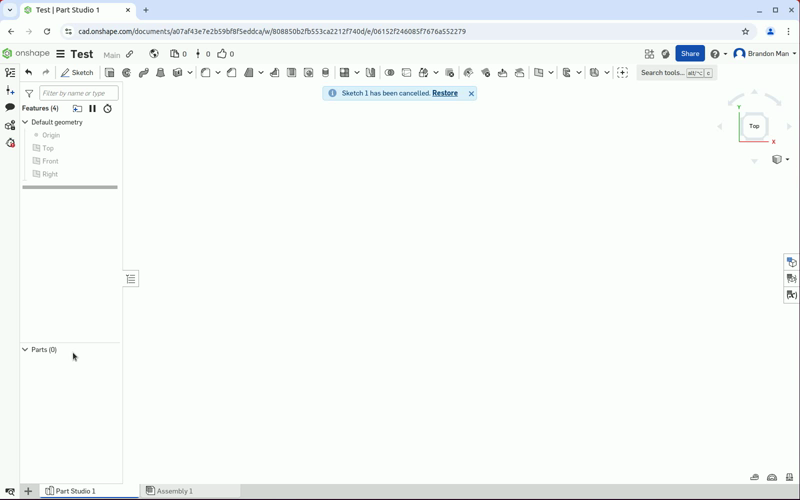
key_down(shift)
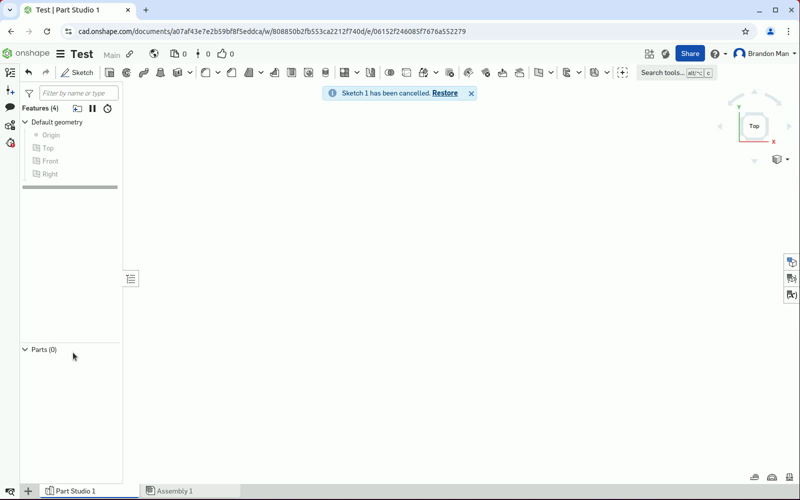
key(up)
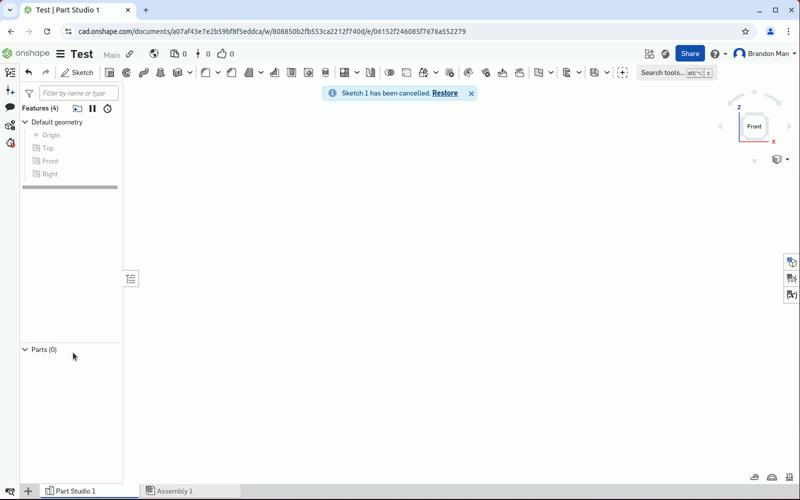
key_up(shift)
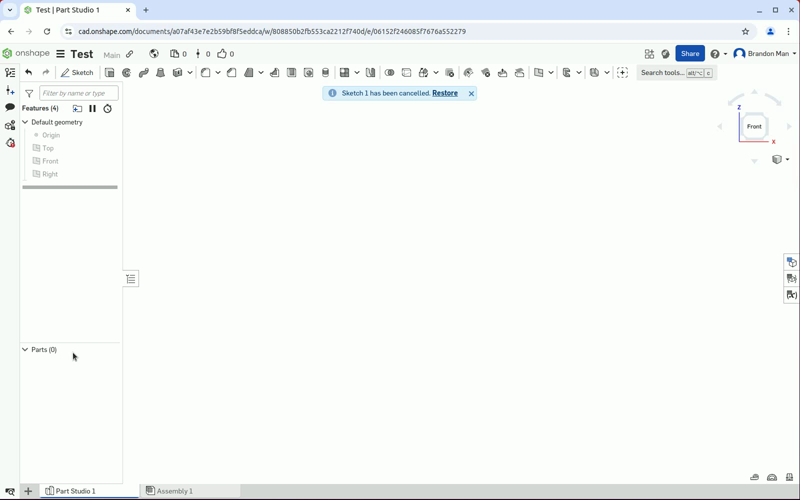
key(space)
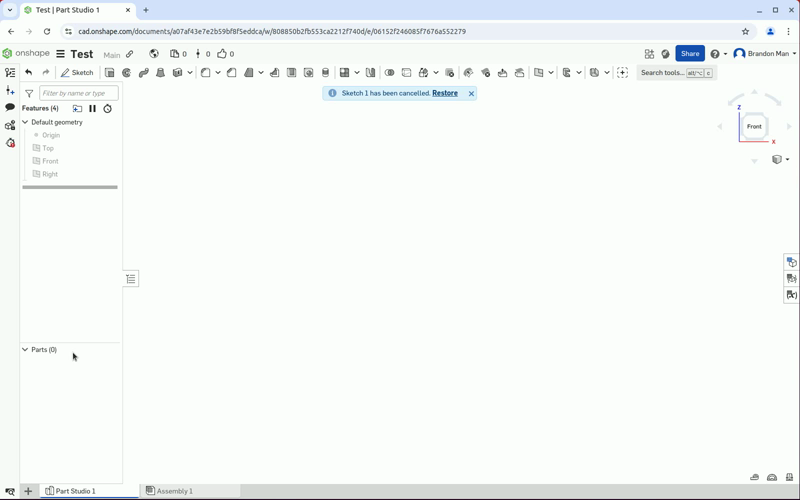
key_down(shift)
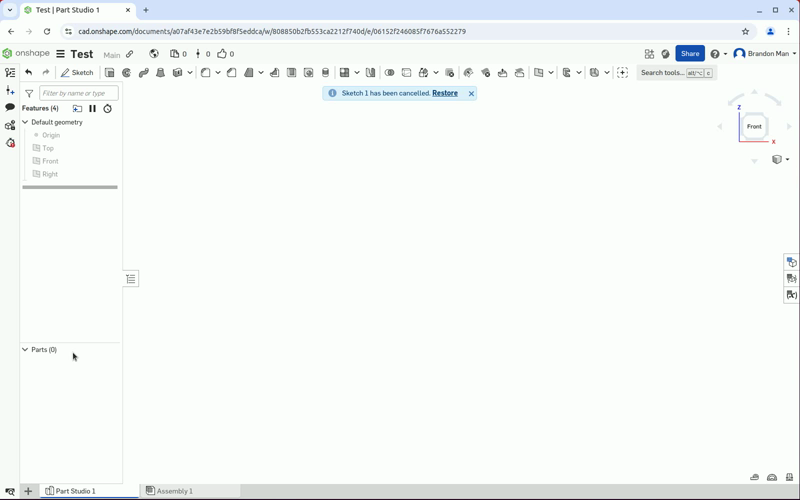
key(left)
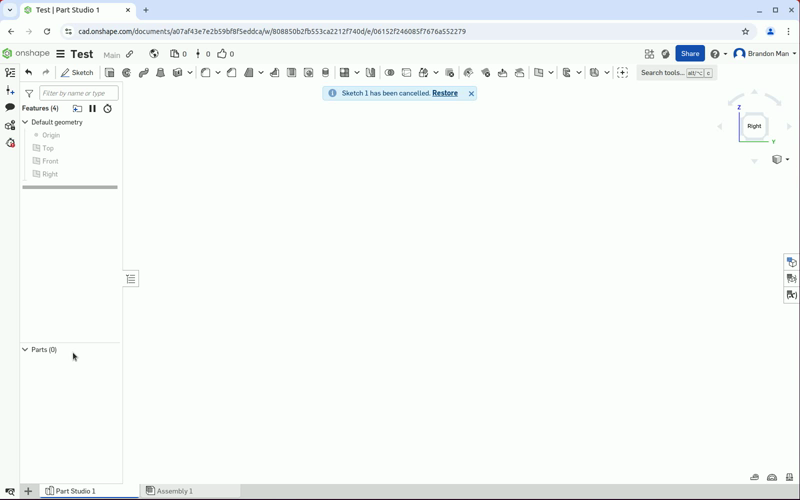
key_up(shift)
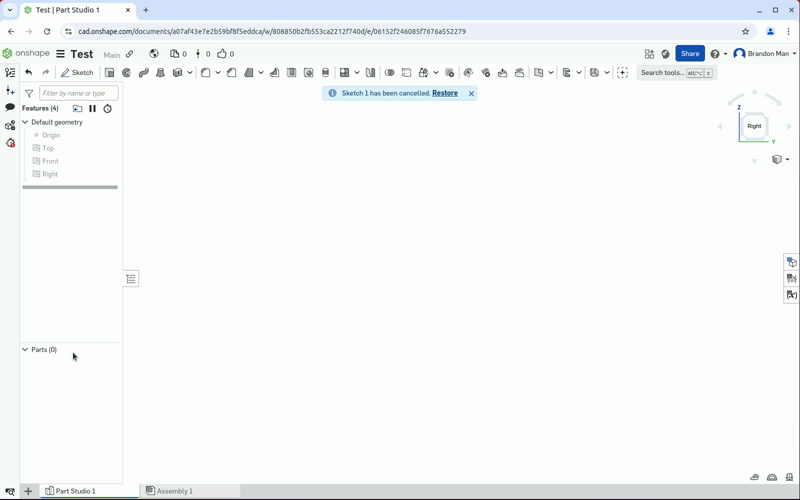
mouse_move(73, 352)
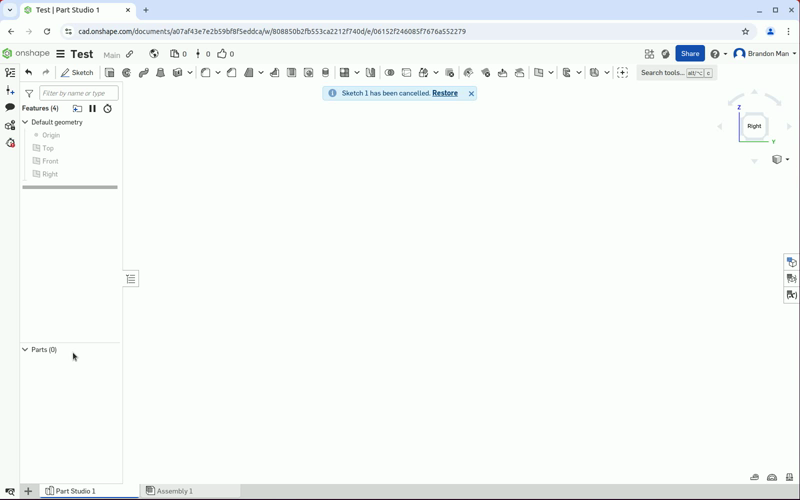
key(shift+y)
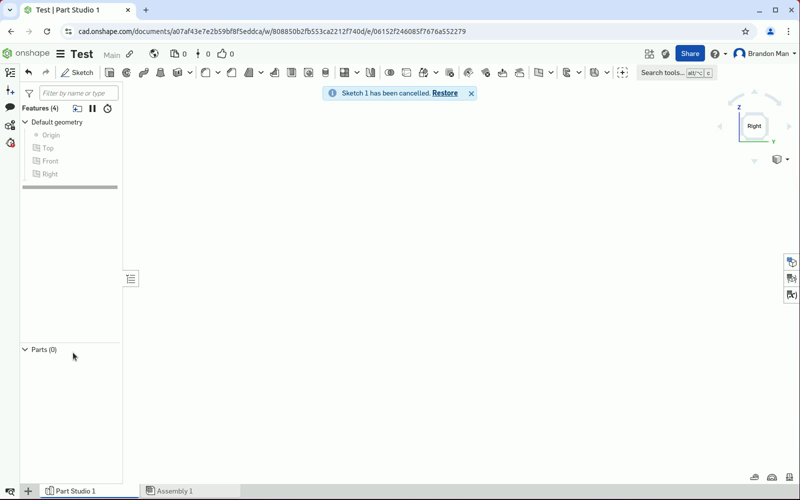
key(shift+s)
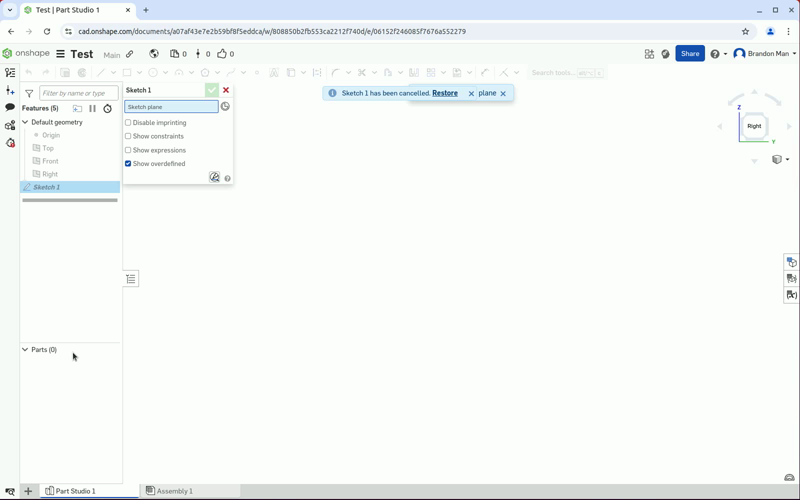
mouse_move(73, 176)
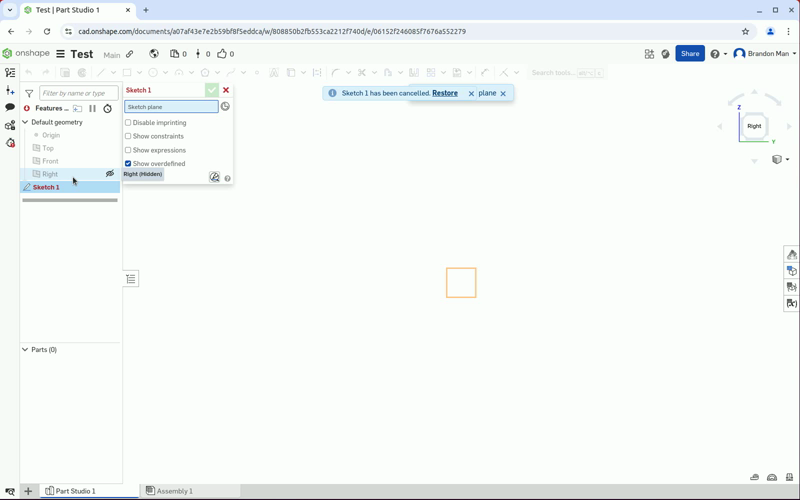
click(73, 176)
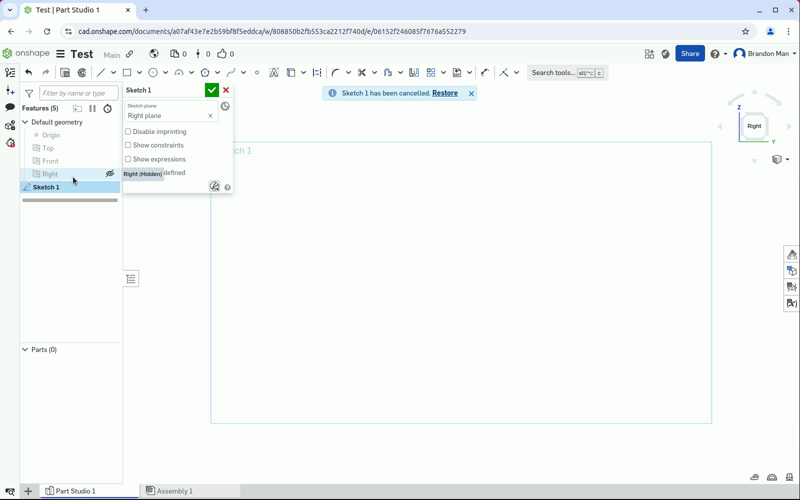
mouse_move(73, 352)
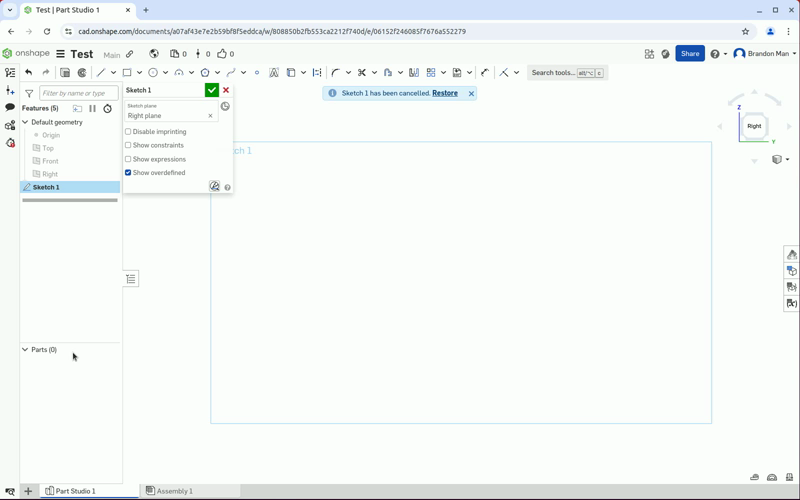
key(y)
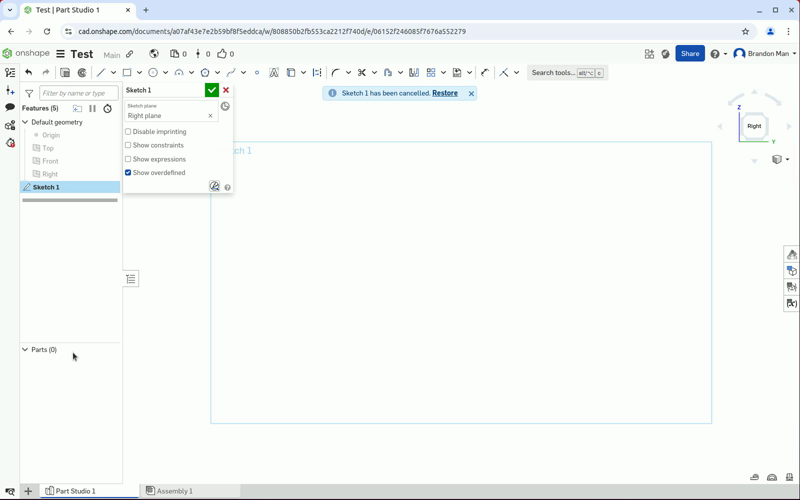
key(l)
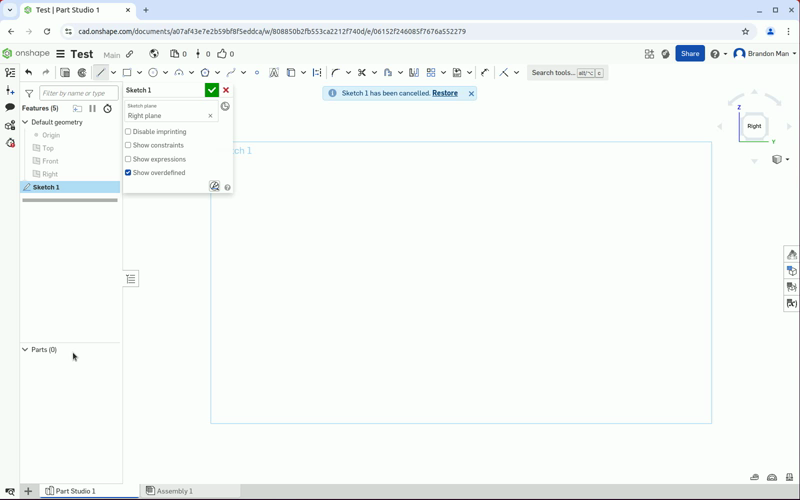
key_down(shift)
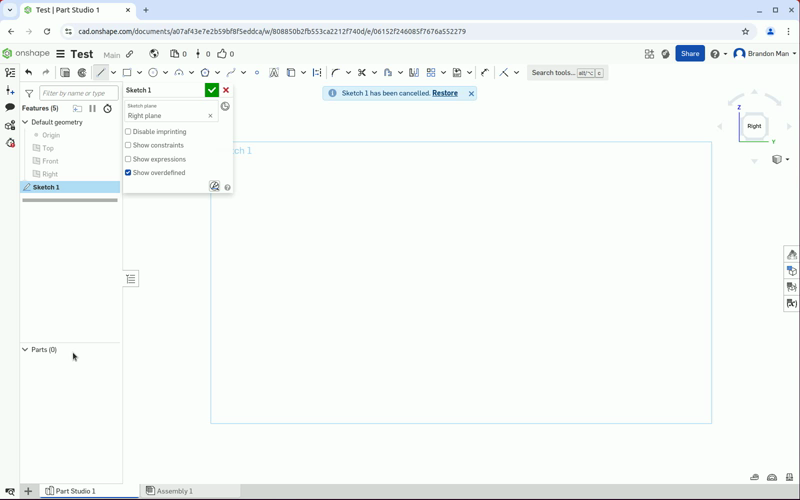
mouse_move(403, 282)
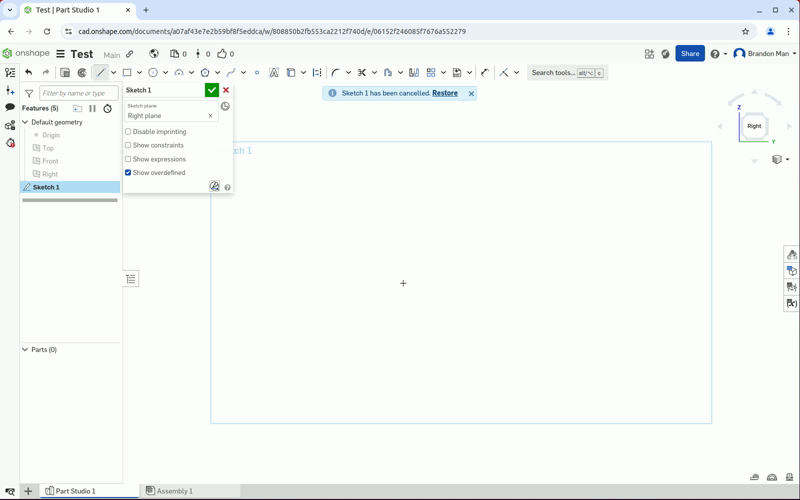
click(403, 282)
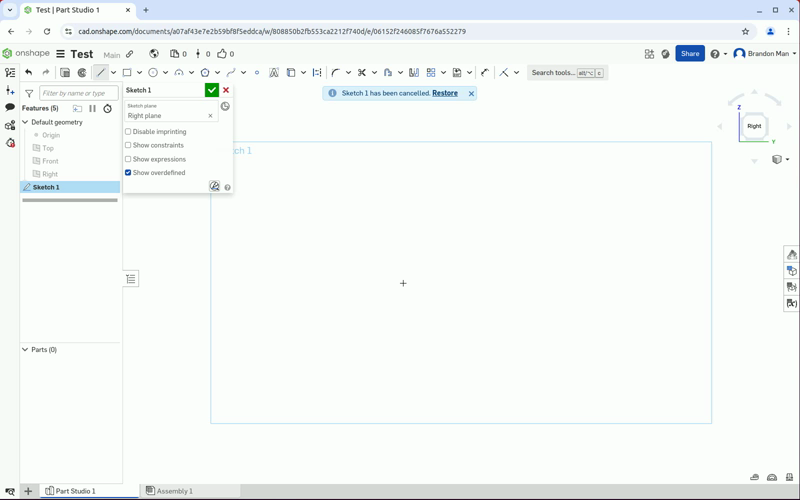
key_up(shift)
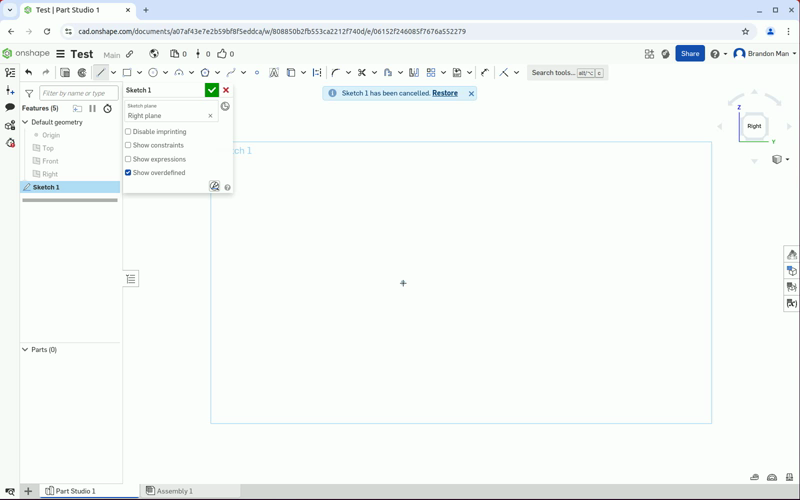
key_down(shift)
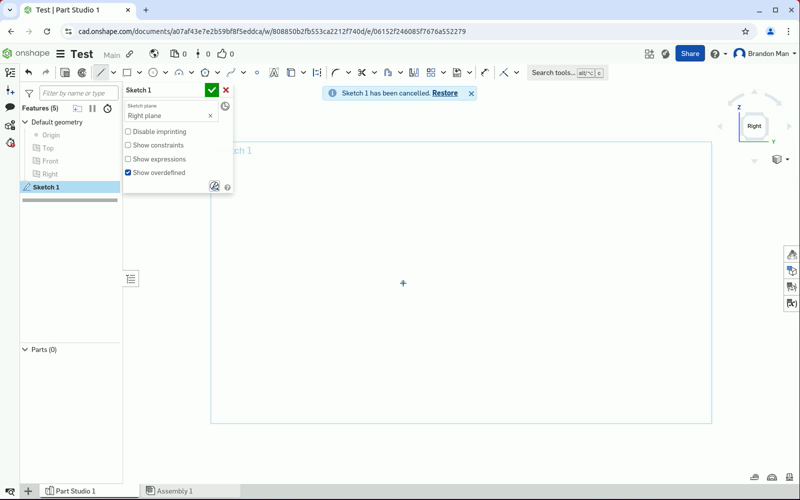
mouse_move(518, 282)
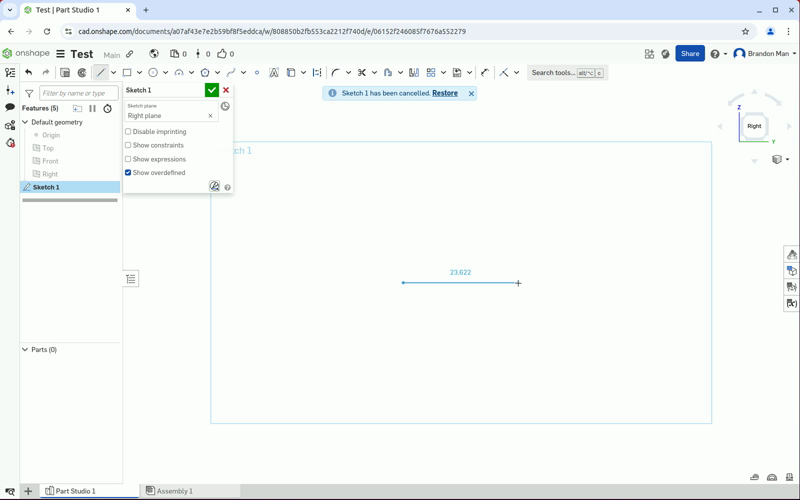
click(518, 282)
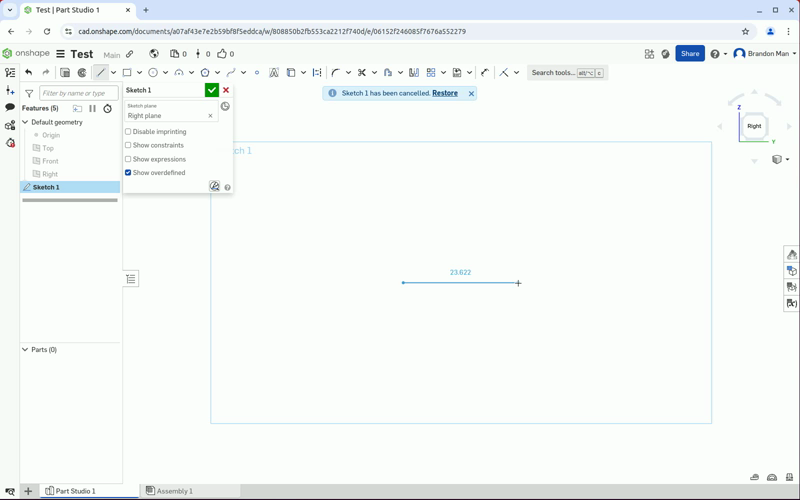
key_up(shift)
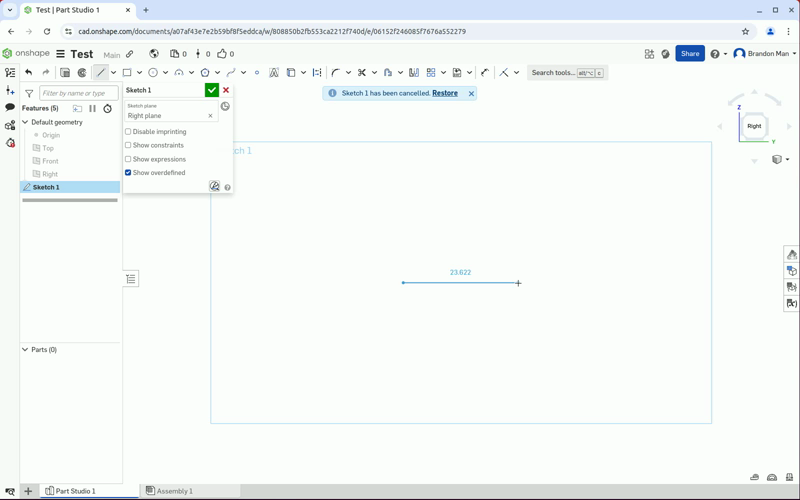
key_down(shift)
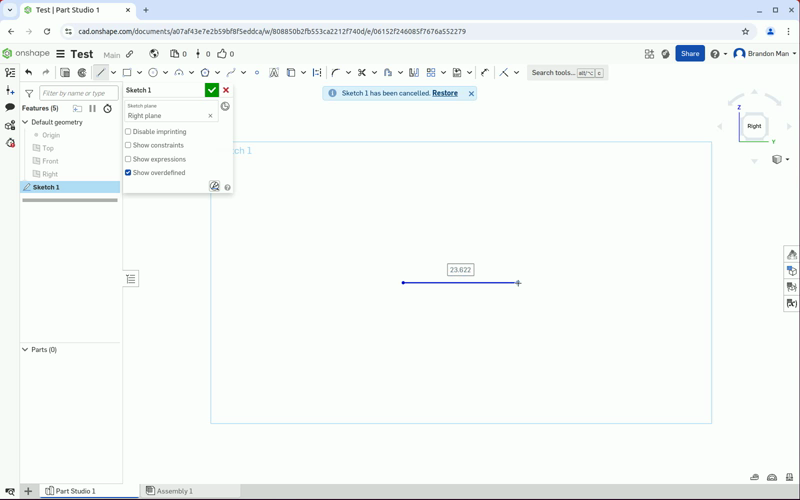
mouse_move(518, 195)
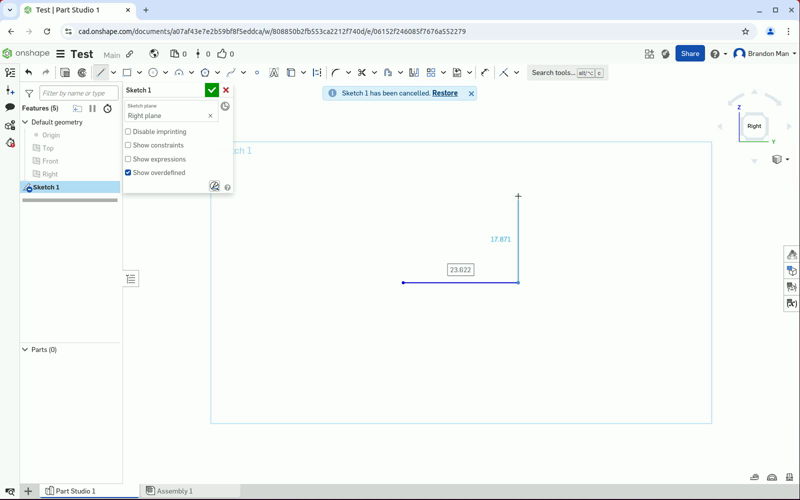
click(518, 195)
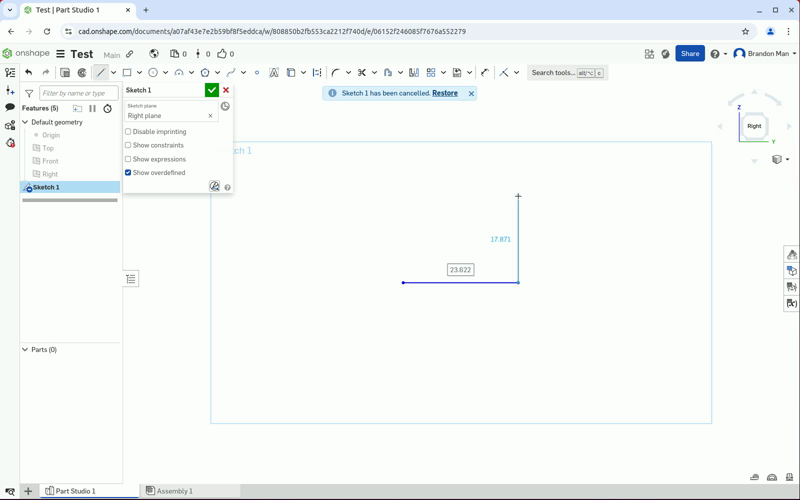
key_up(shift)
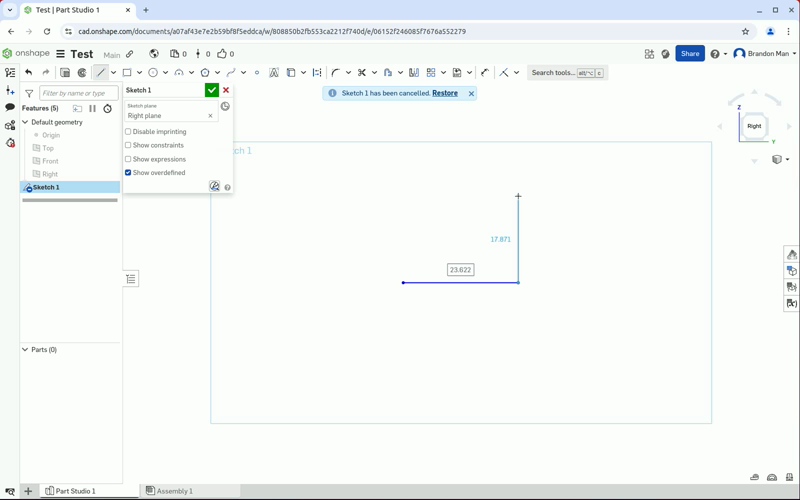
key_down(shift)
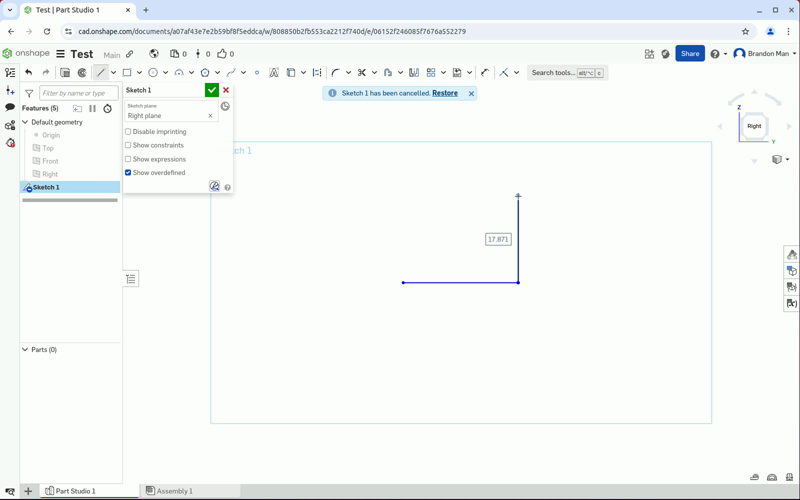
mouse_move(403, 195)
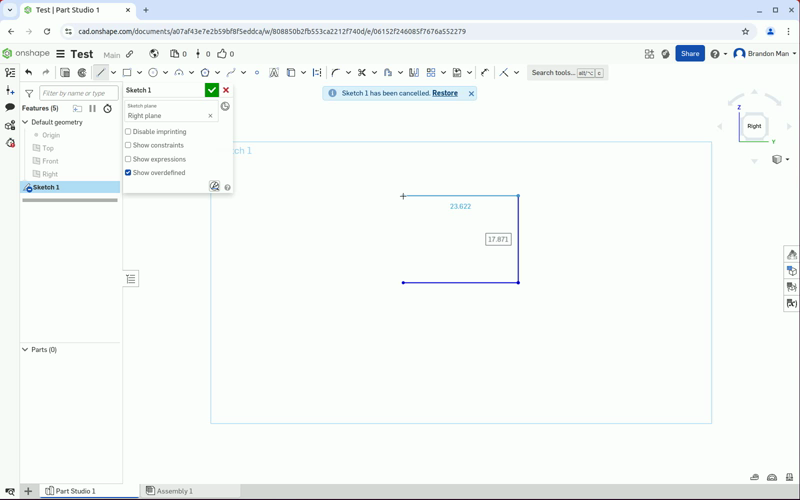
click(403, 195)
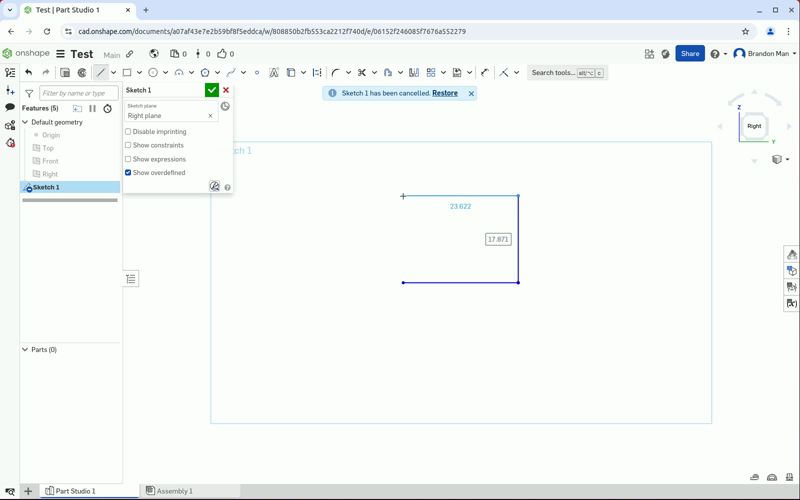
key_up(shift)
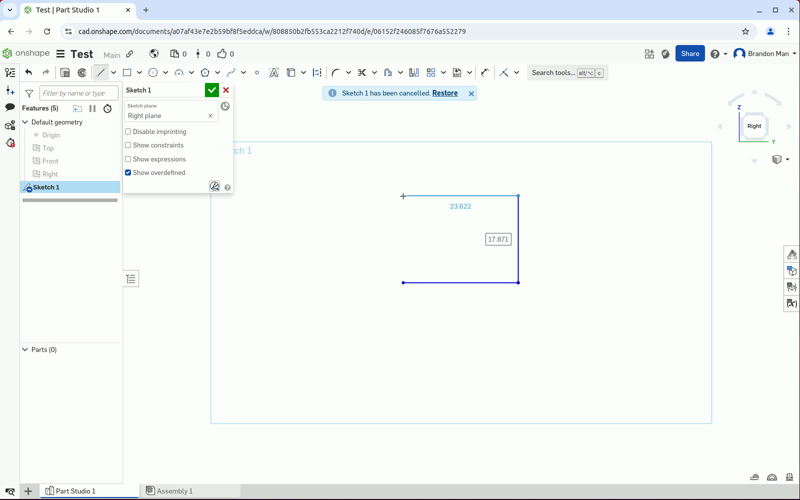
key_down(shift)
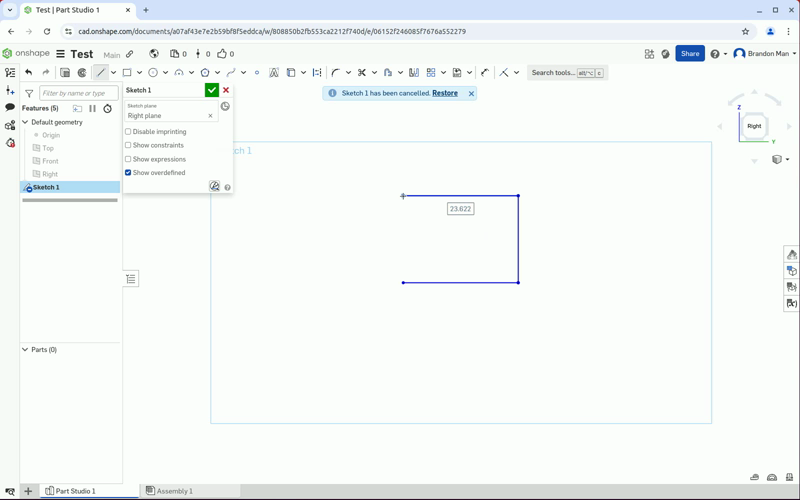
mouse_move(403, 282)
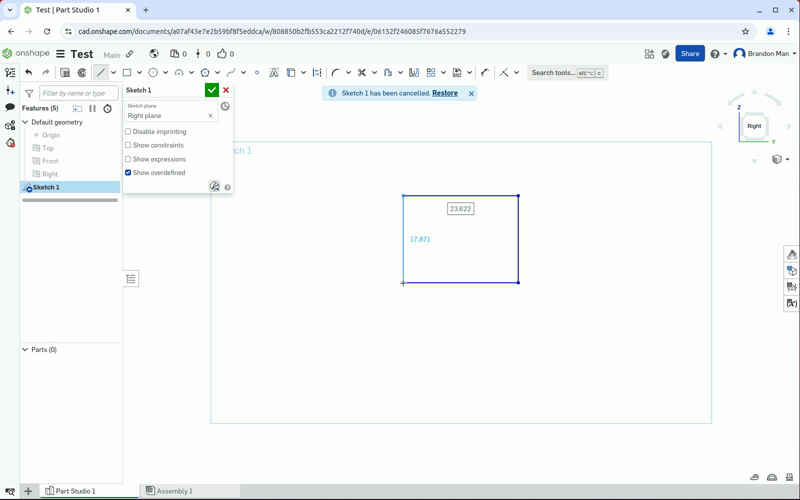
key_up(shift)
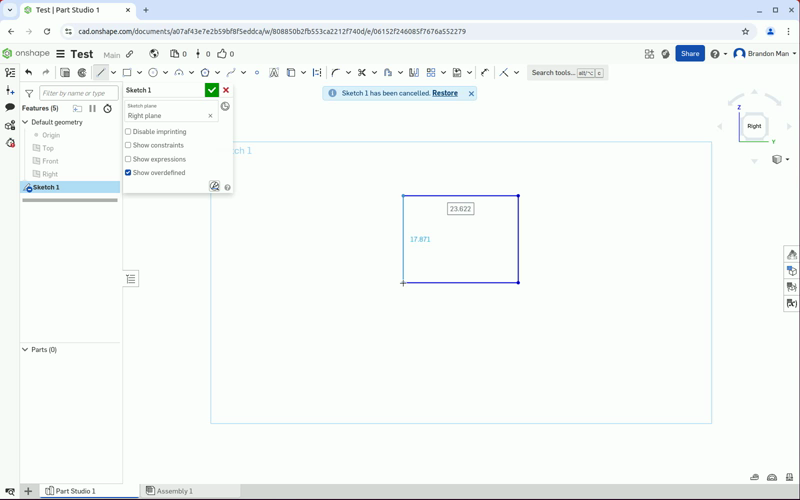
click(403, 282)
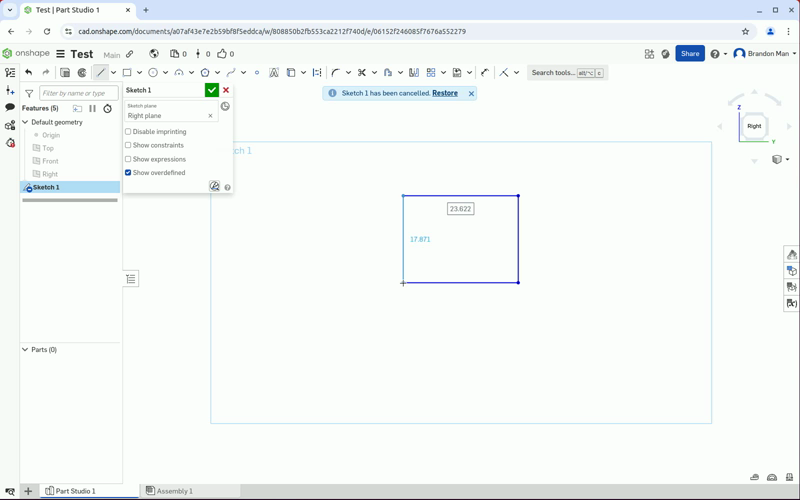
key(esc)
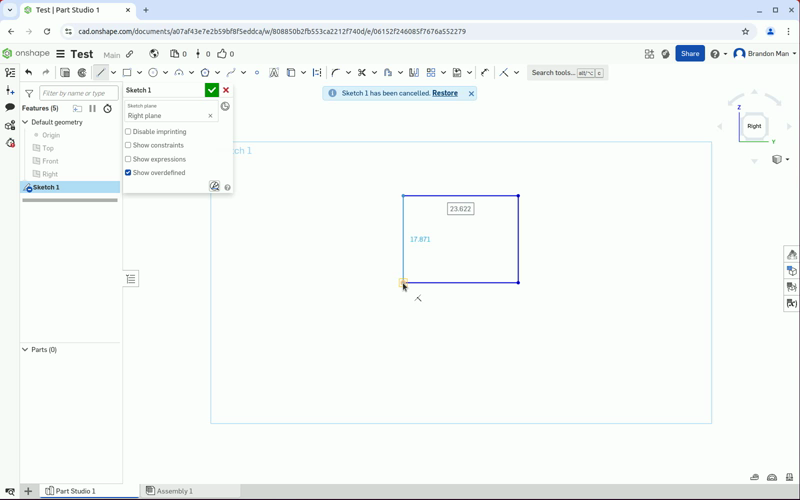
mouse_move(444, 241)
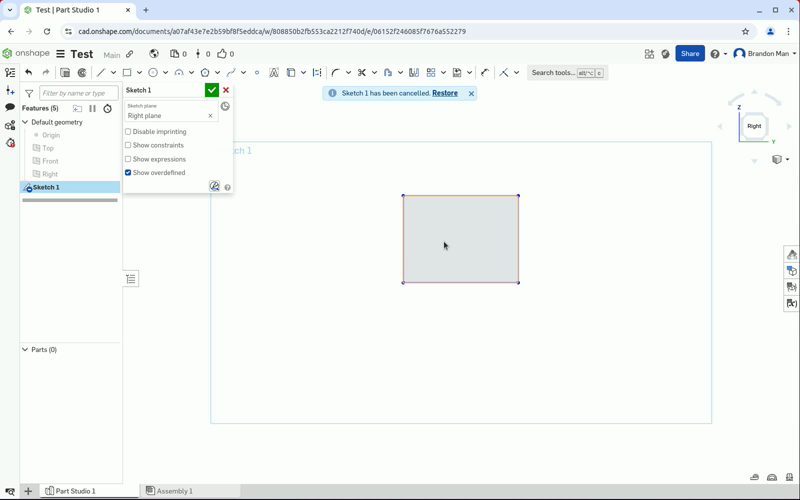
click(444, 241)
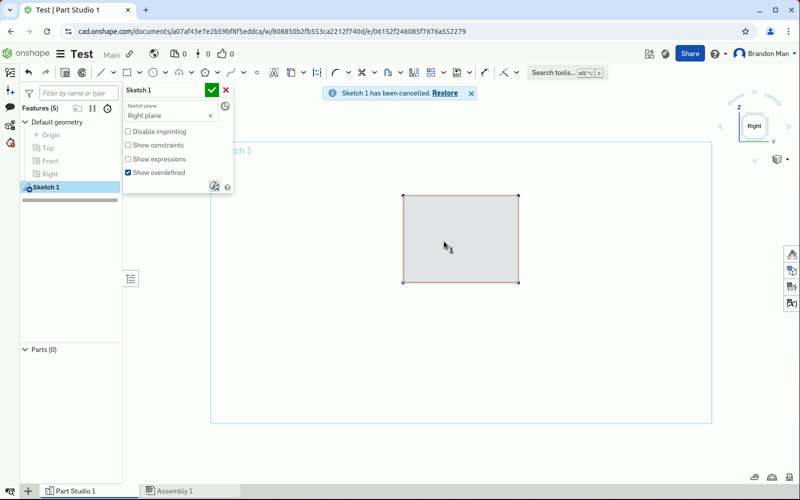
mouse_move(73, 352)
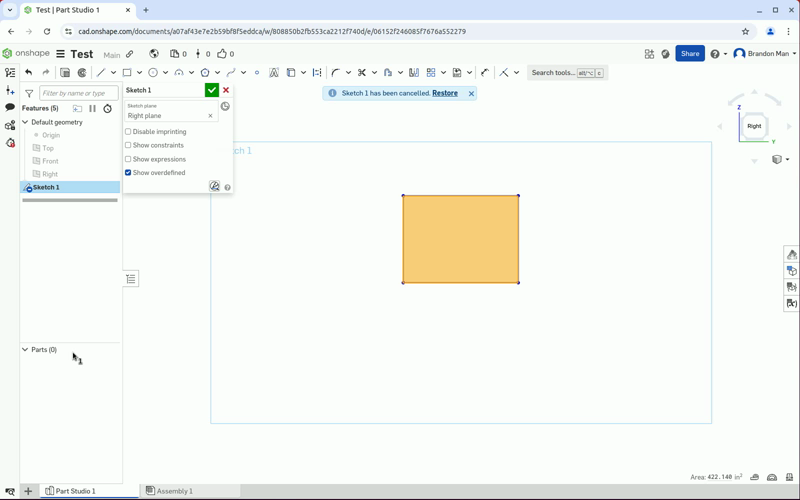
key(shift+y)
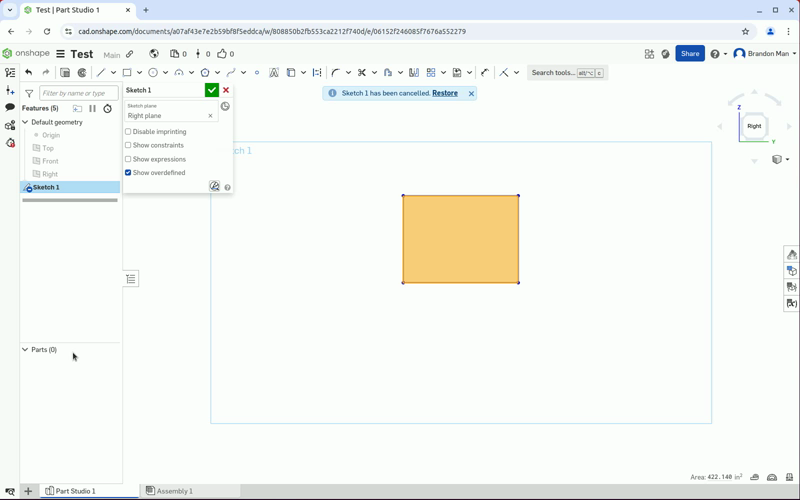
key(shift+e)
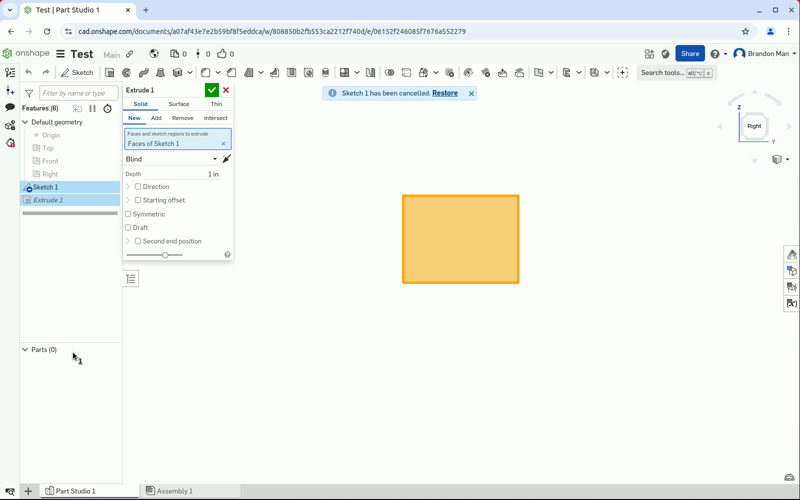
mouse_move(143, 106)
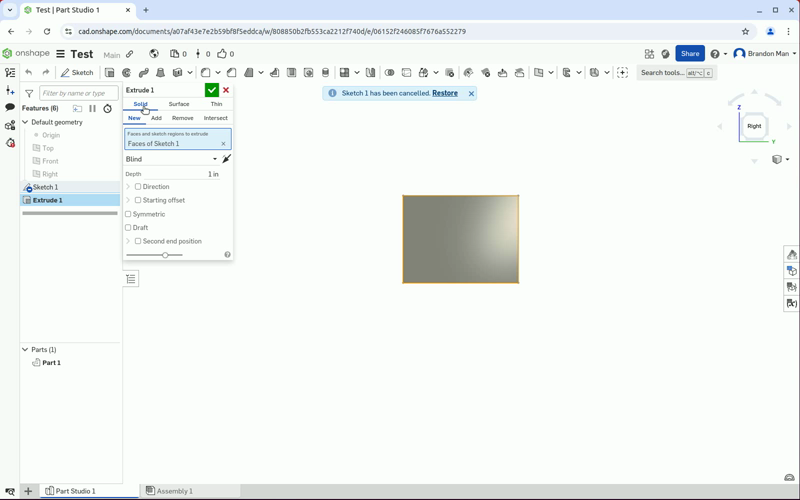
click(143, 106)
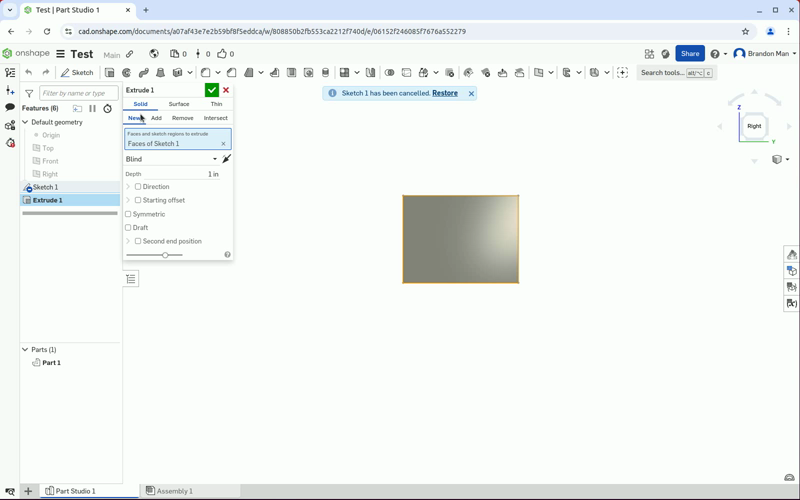
mouse_move(137, 120)
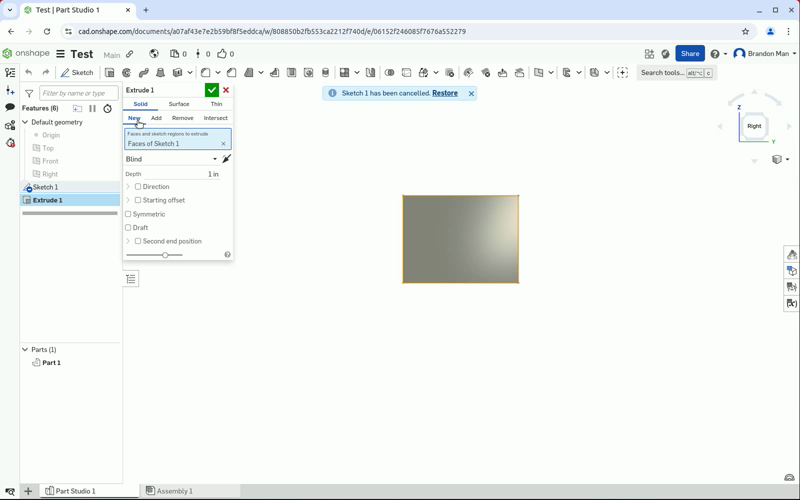
click(137, 120)
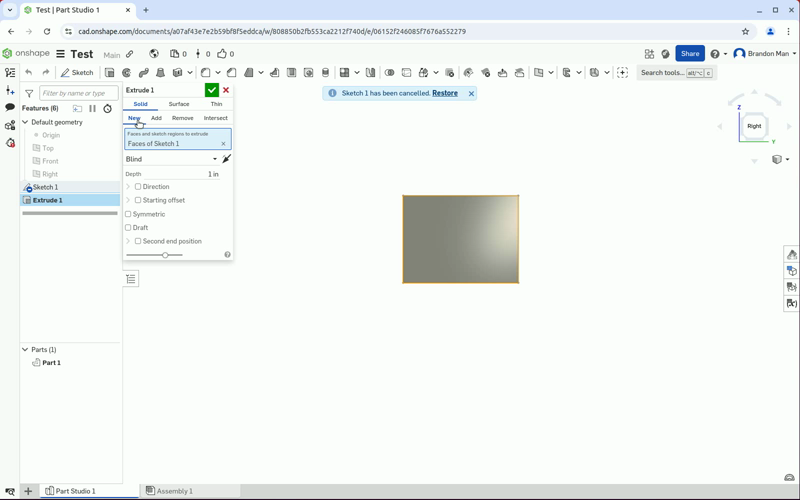
key(tab, 4)
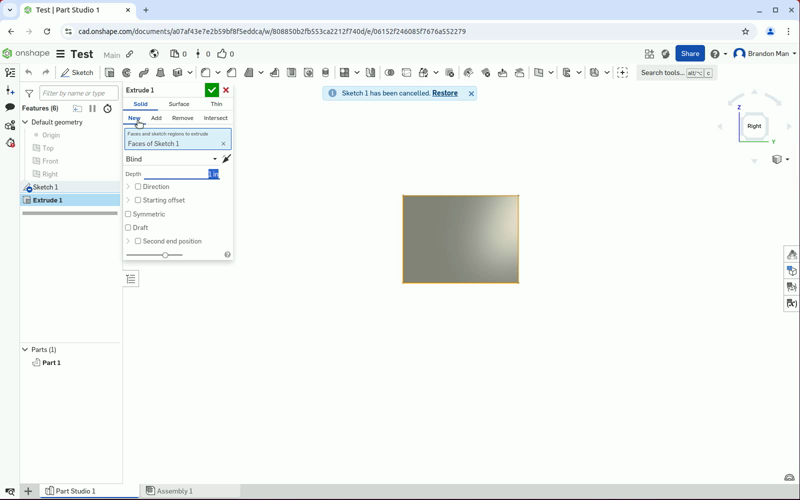
text(-23.108)
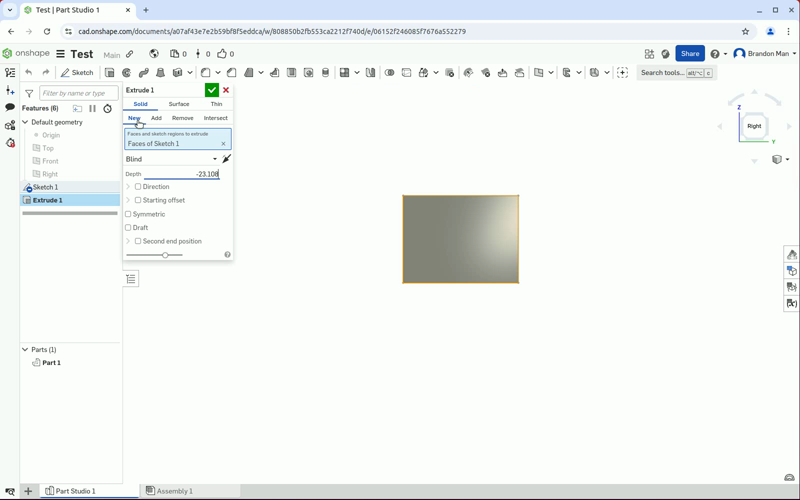
key(enter)
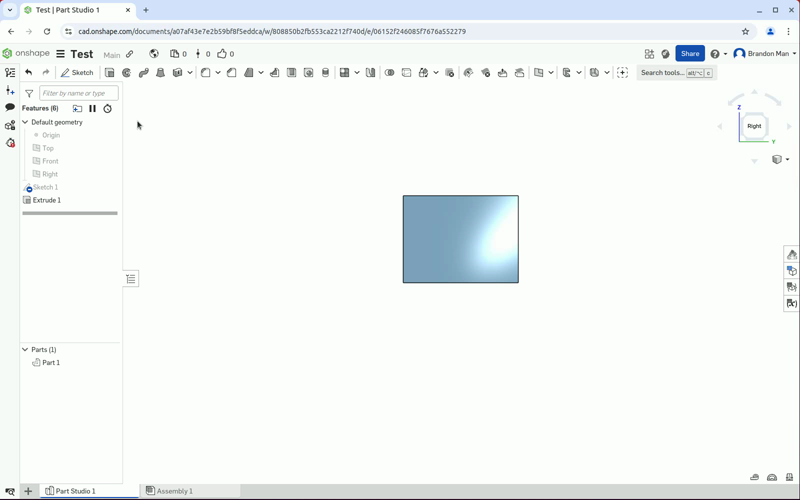
key(shift+h)
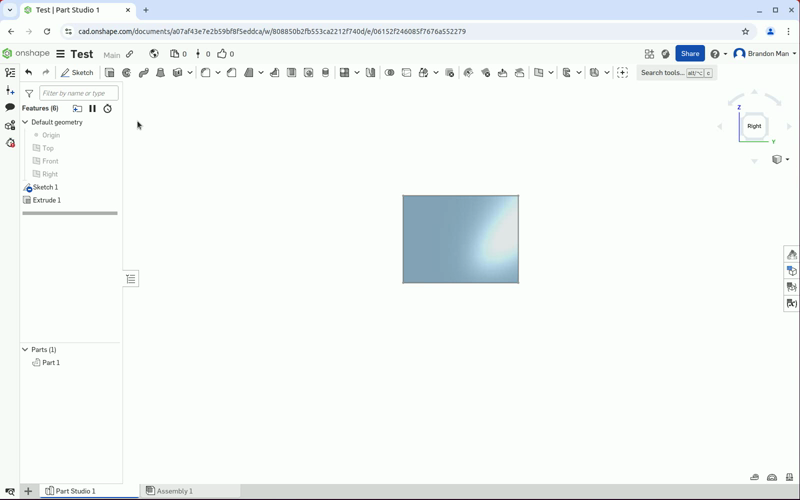
key(shift+h)
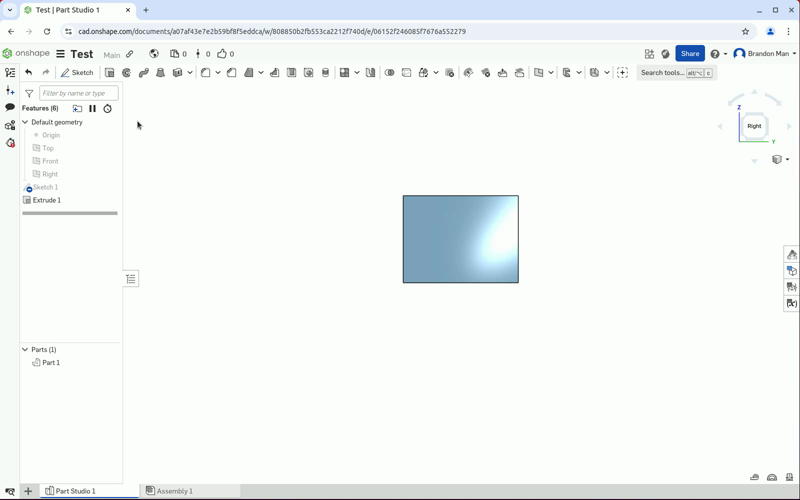
mouse_move(73, 189)
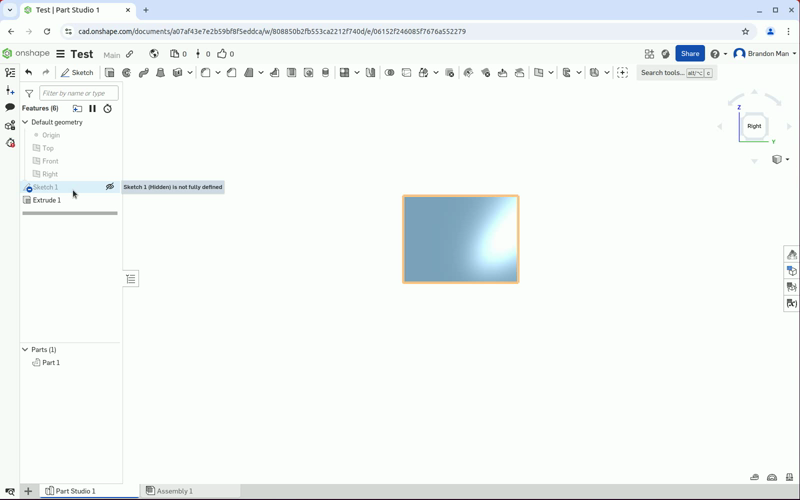
click(73, 189)
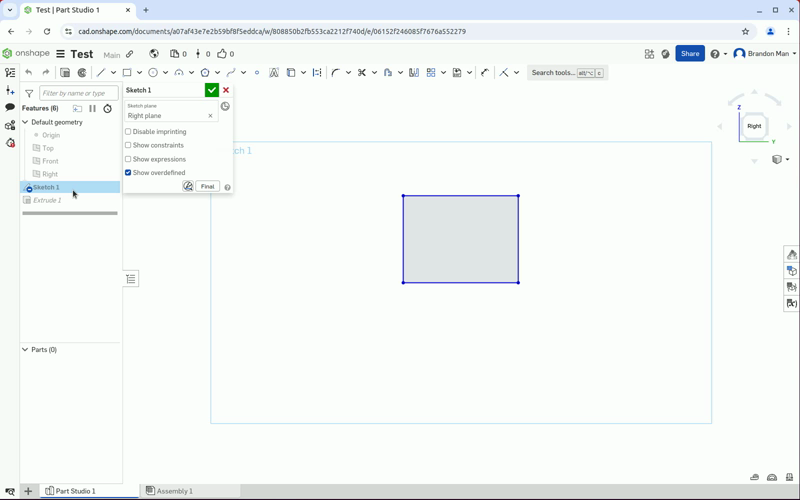
mouse_move(229, 92)
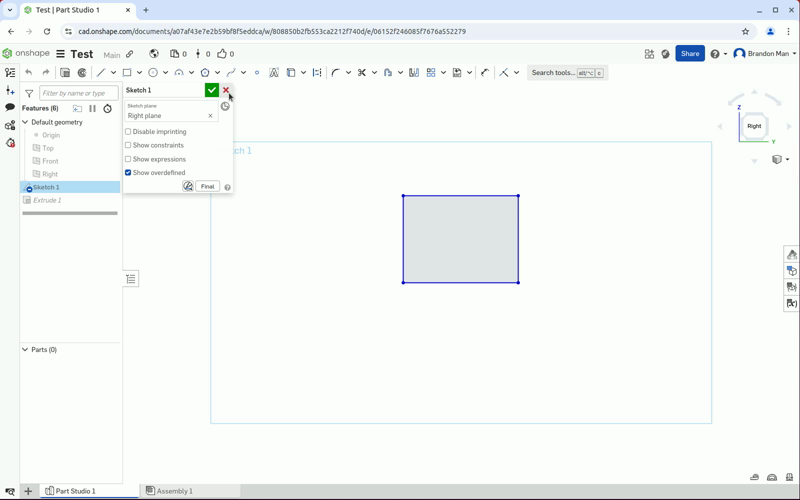
click(229, 92)
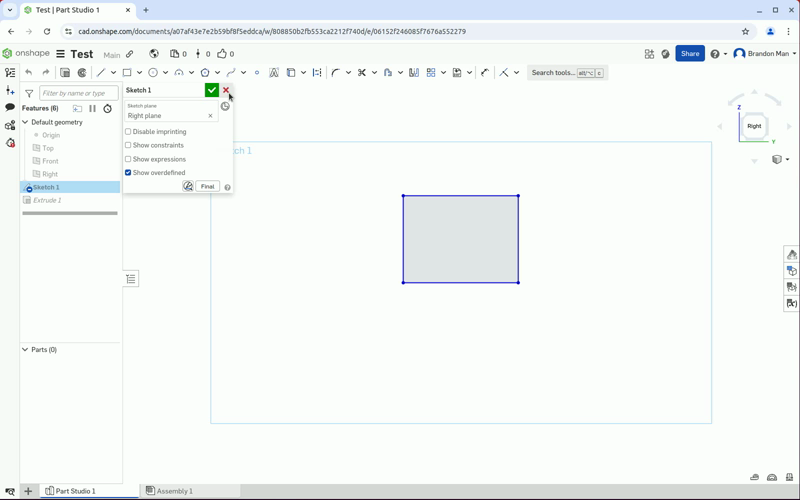
key(shift+s)
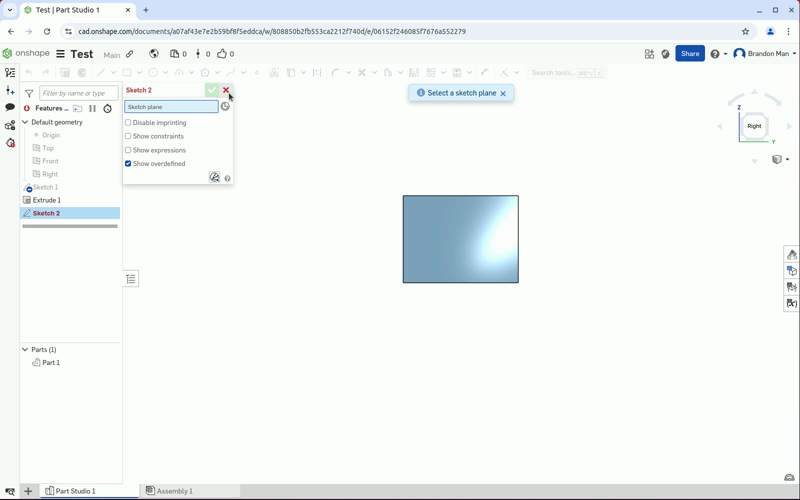
mouse_move(73, 176)
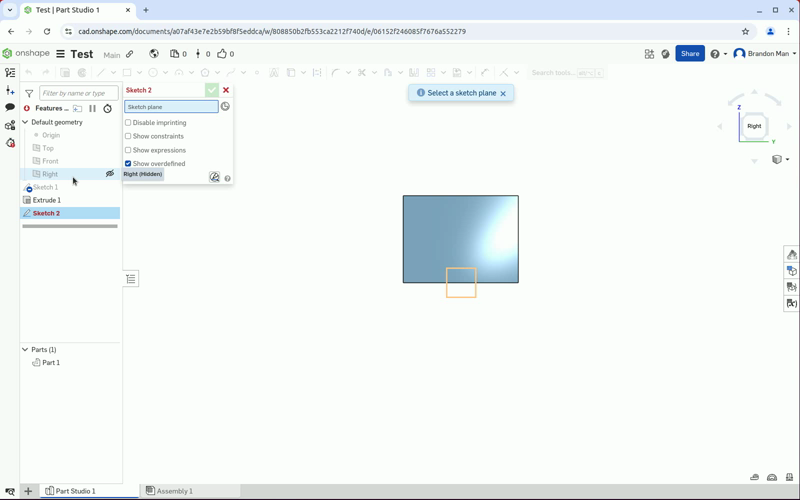
click(73, 176)
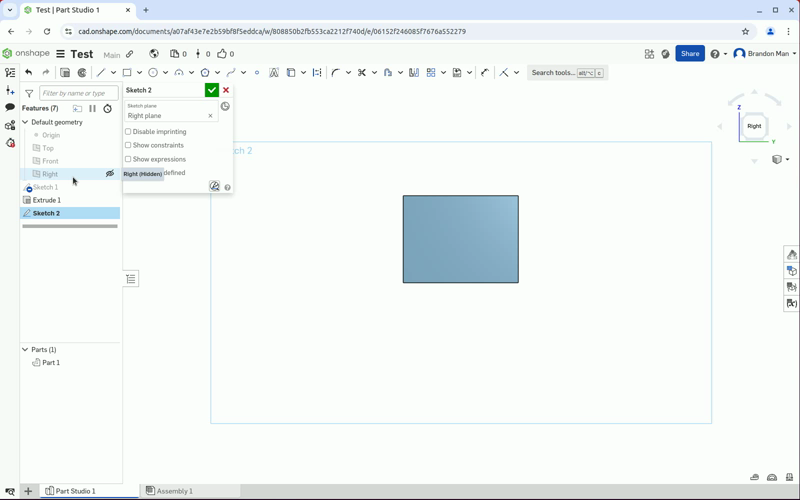
mouse_move(73, 352)
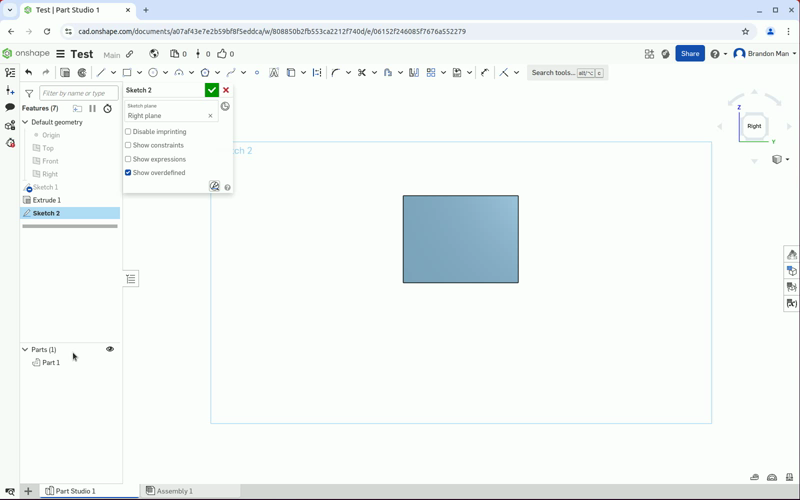
key(y)
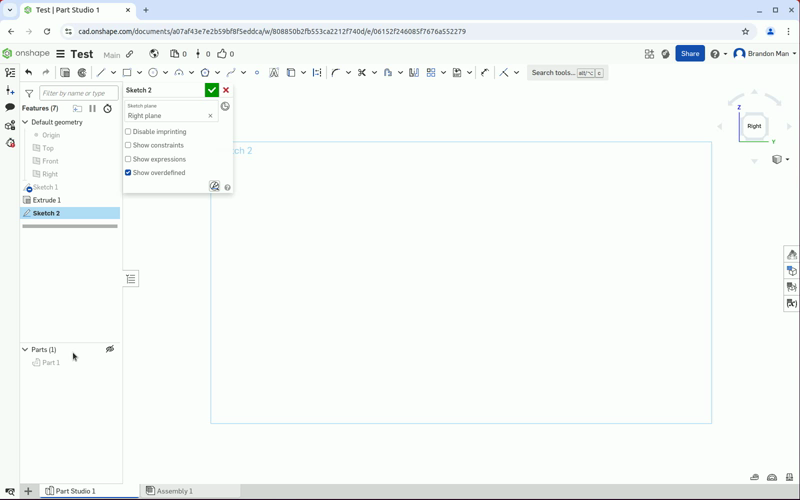
key(l)
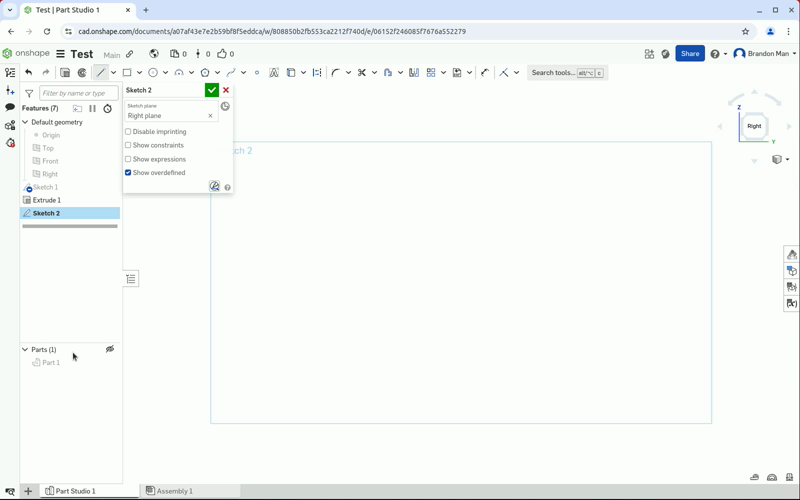
key_down(shift)
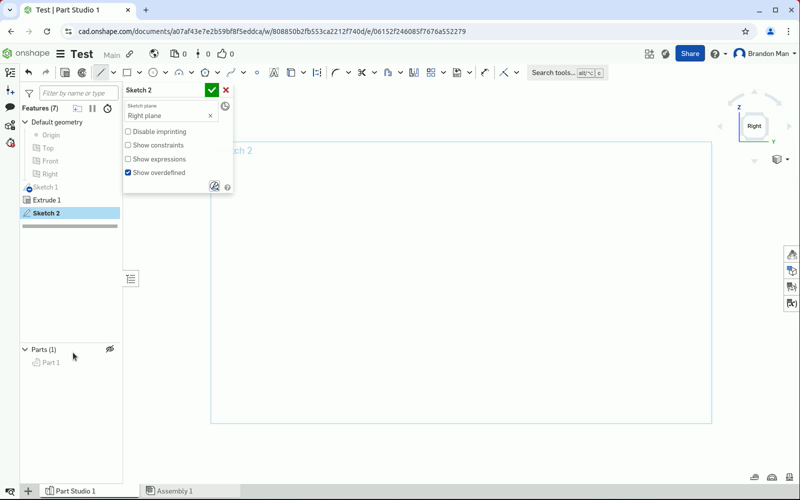
mouse_move(403, 370)
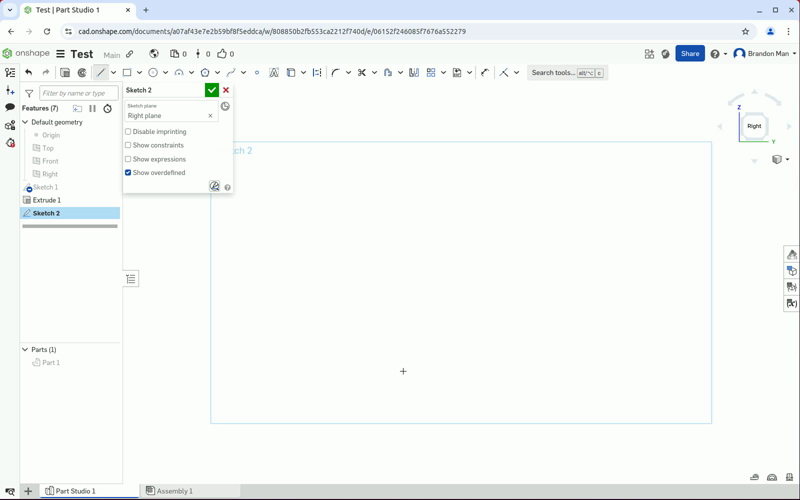
click(403, 370)
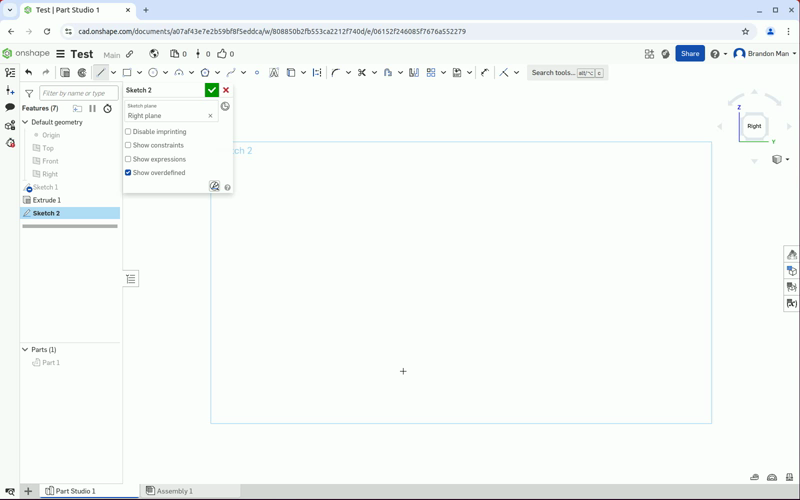
key_up(shift)
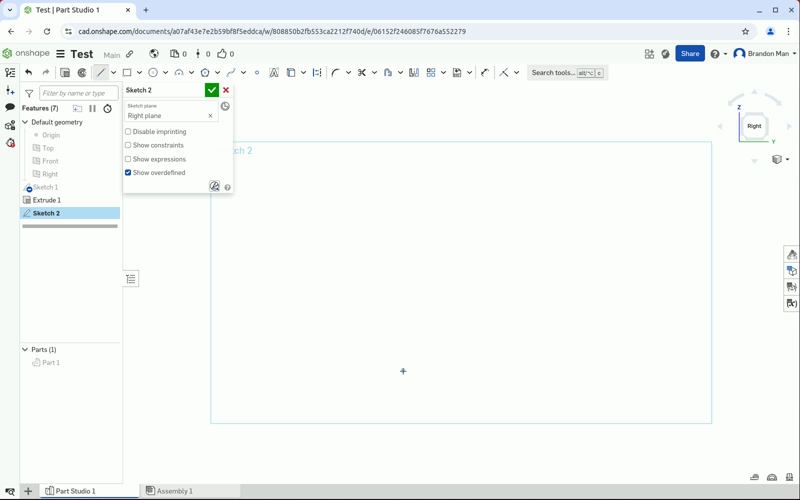
key_down(shift)
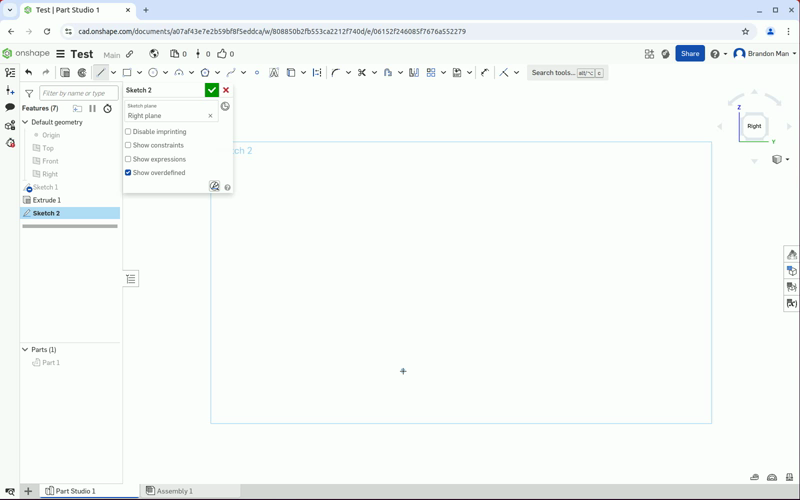
mouse_move(518, 370)
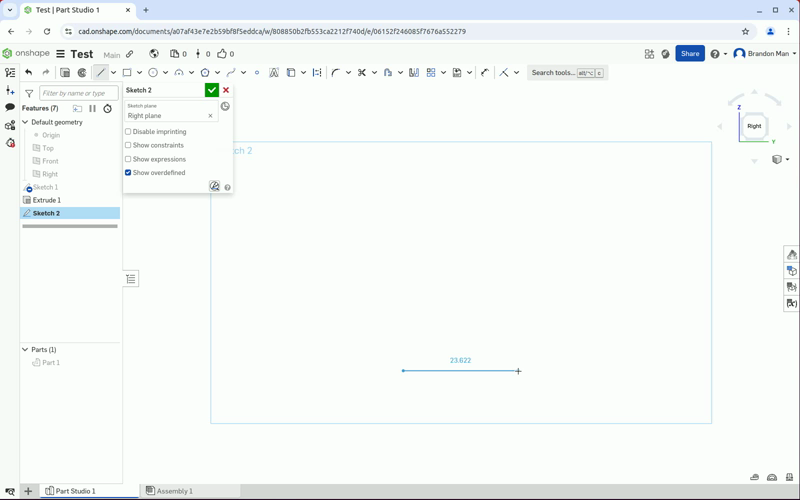
click(518, 370)
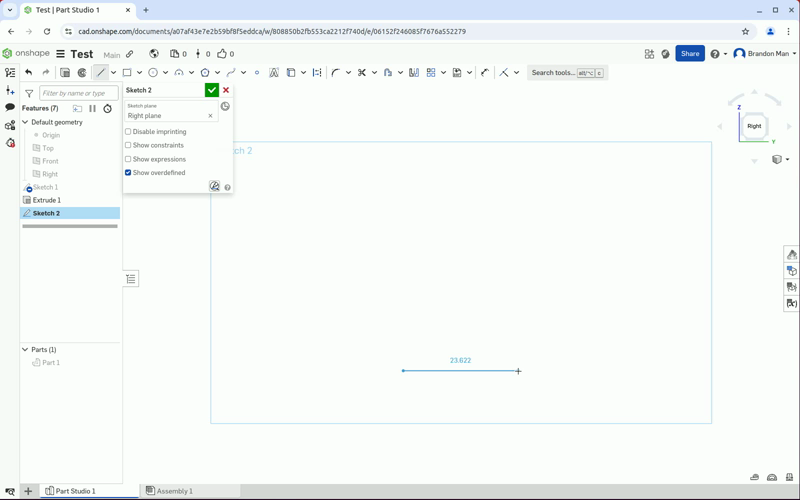
key_up(shift)
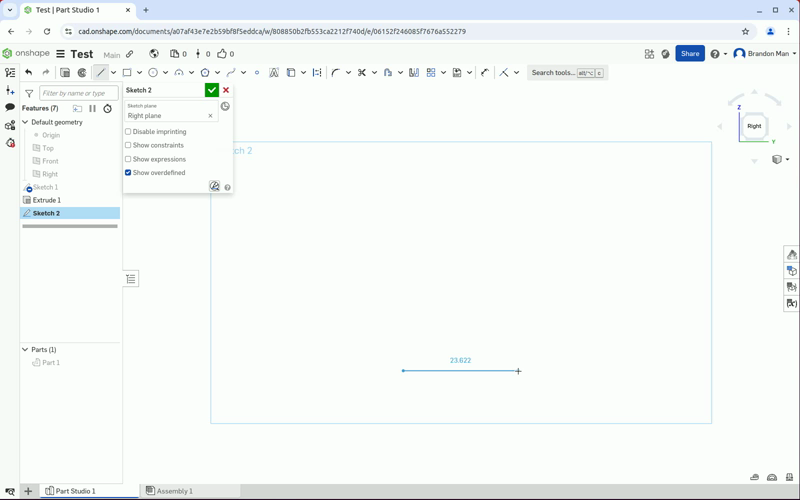
key_down(shift)
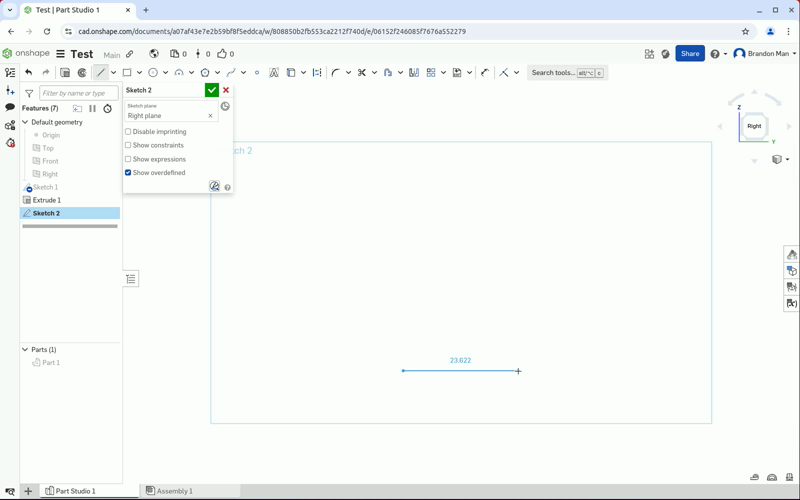
mouse_move(518, 283)
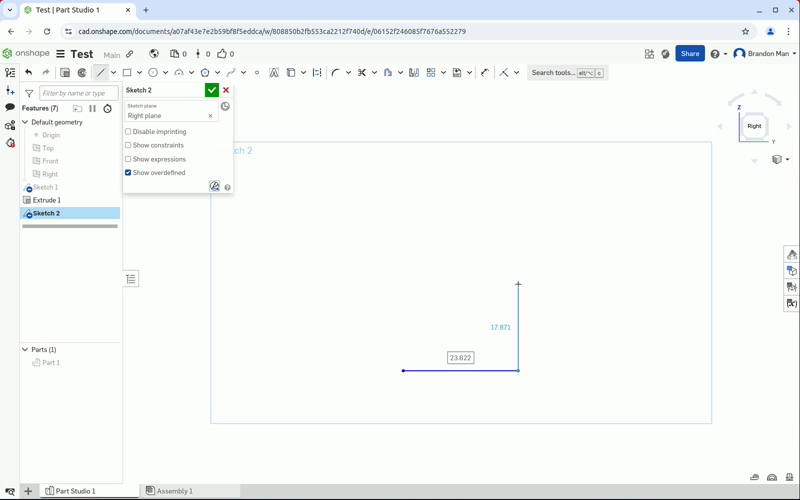
click(518, 283)
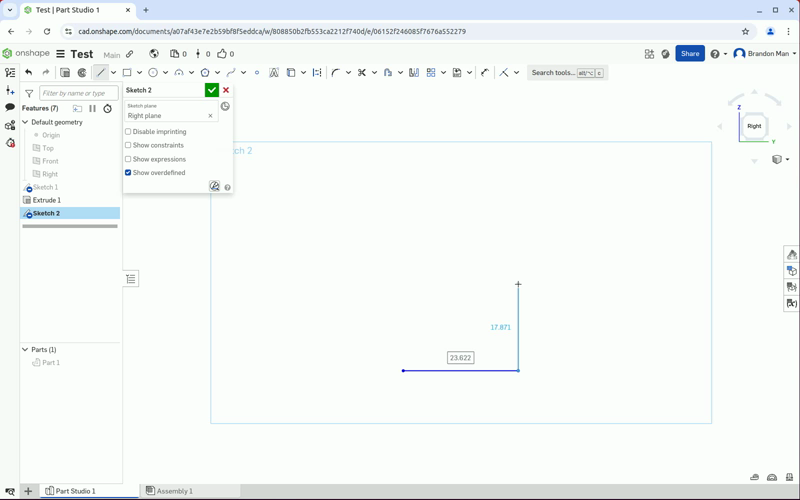
key_up(shift)
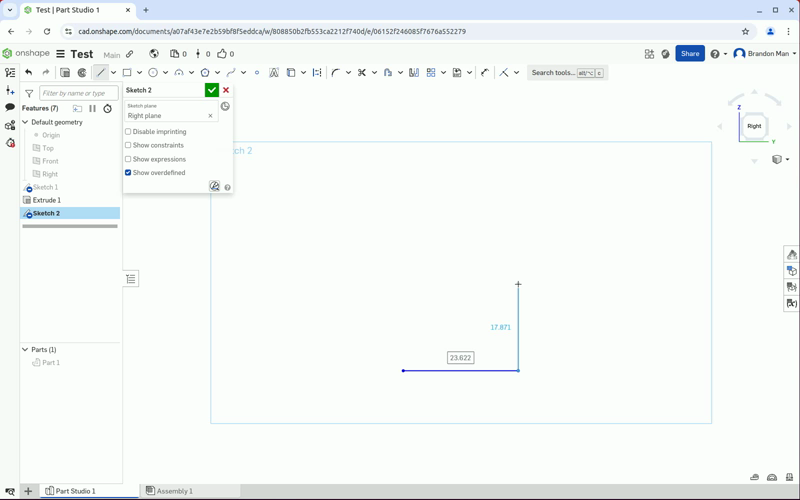
key_down(shift)
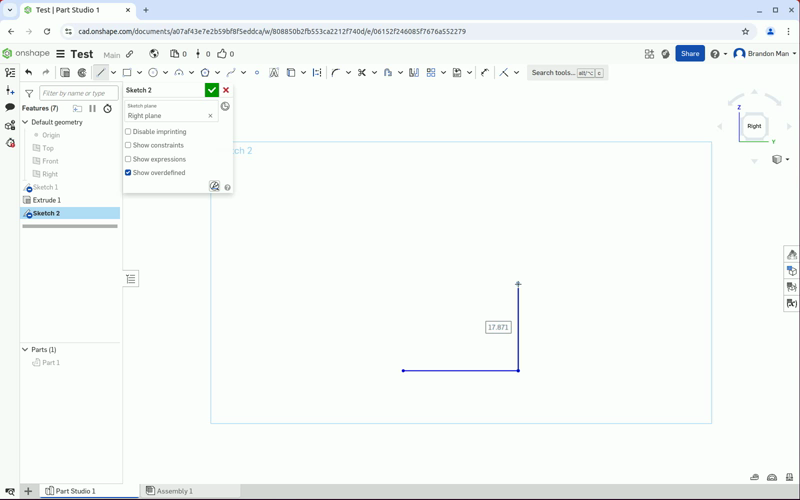
mouse_move(403, 283)
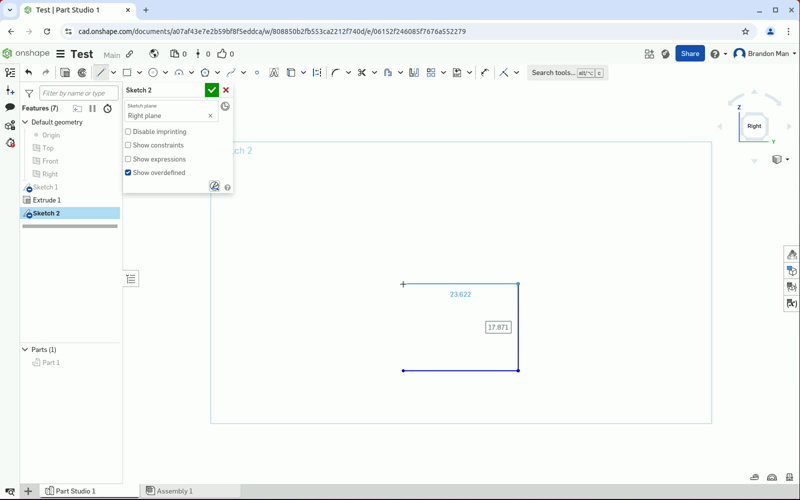
click(403, 283)
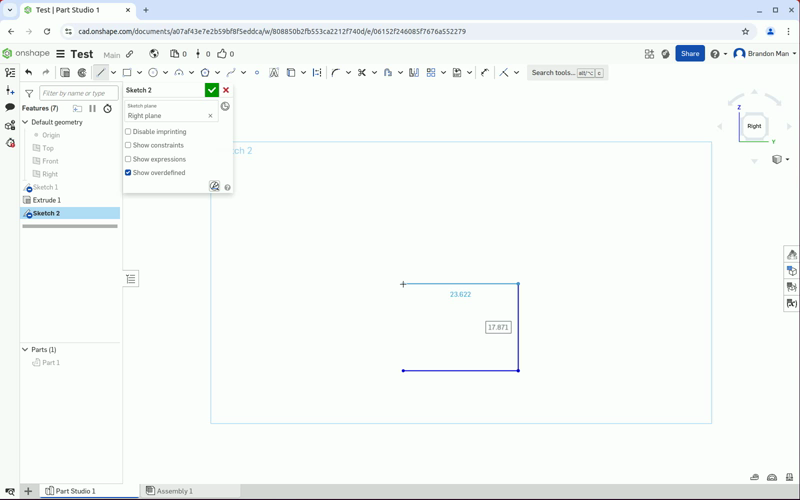
key_up(shift)
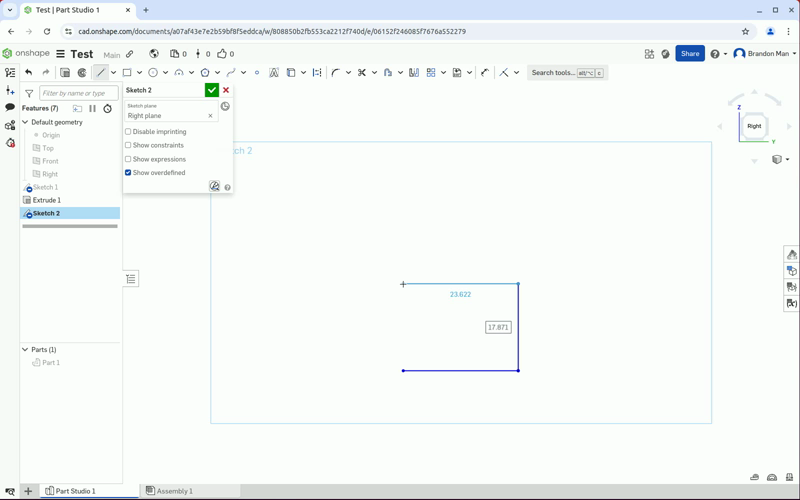
key_down(shift)
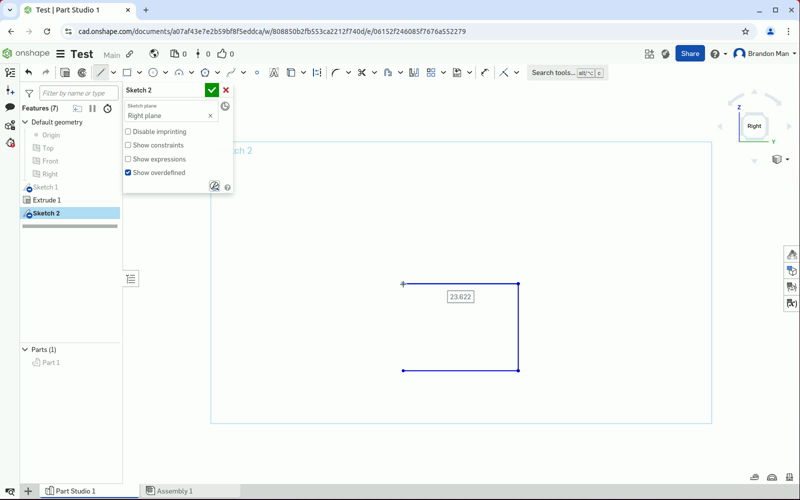
mouse_move(403, 370)
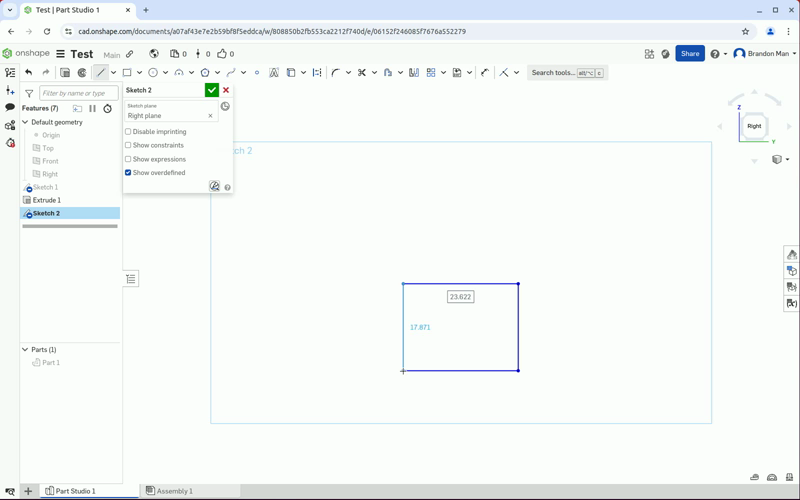
key_up(shift)
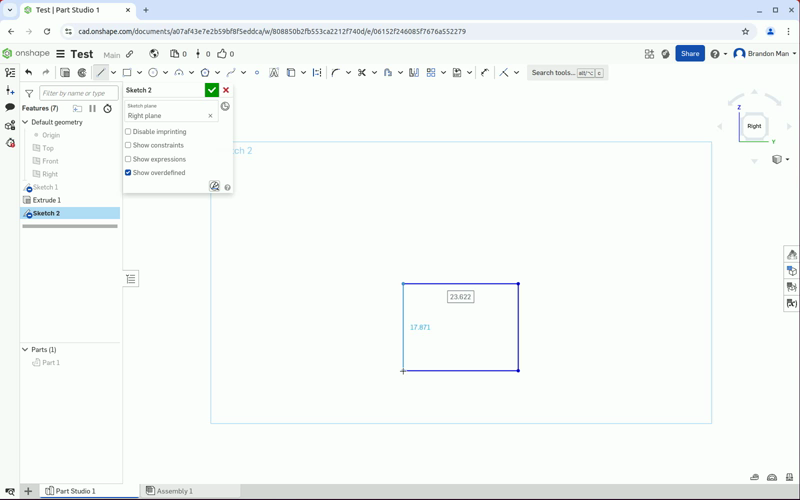
click(403, 370)
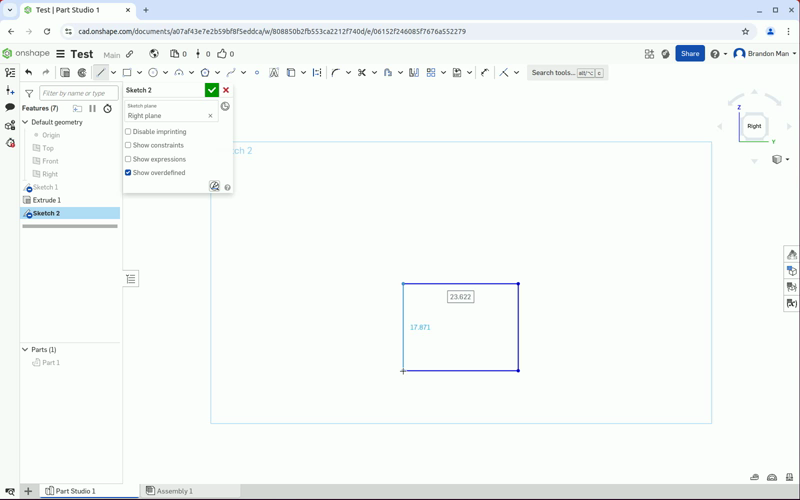
key(esc)
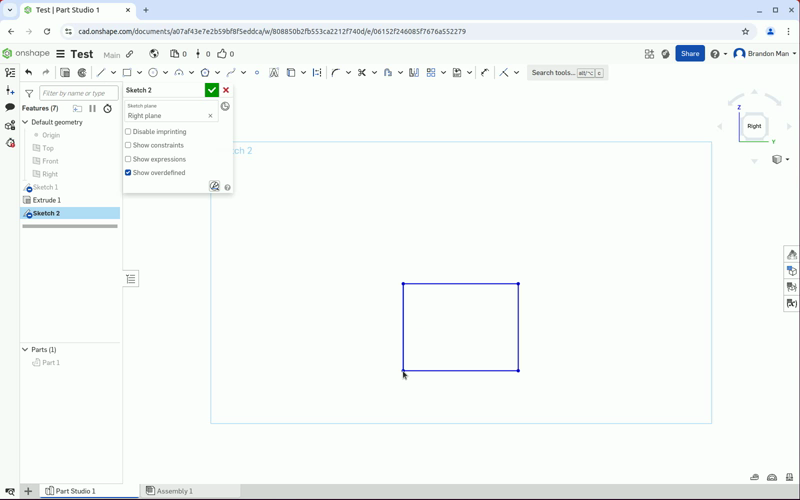
mouse_move(411, 308)
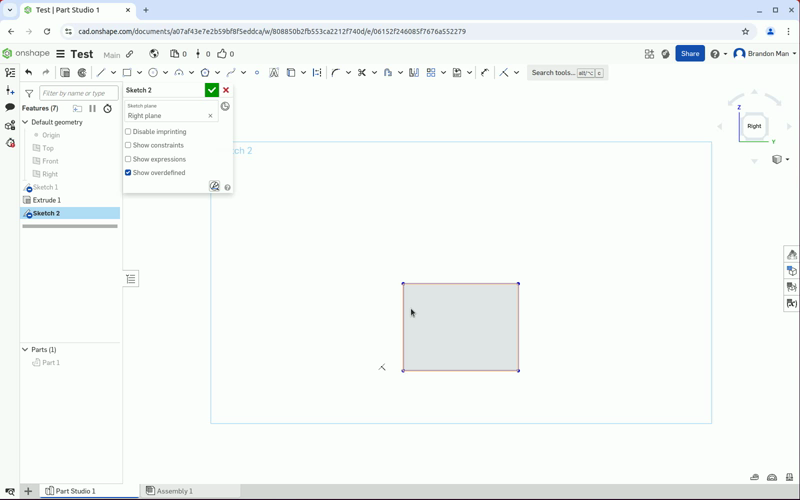
click(411, 308)
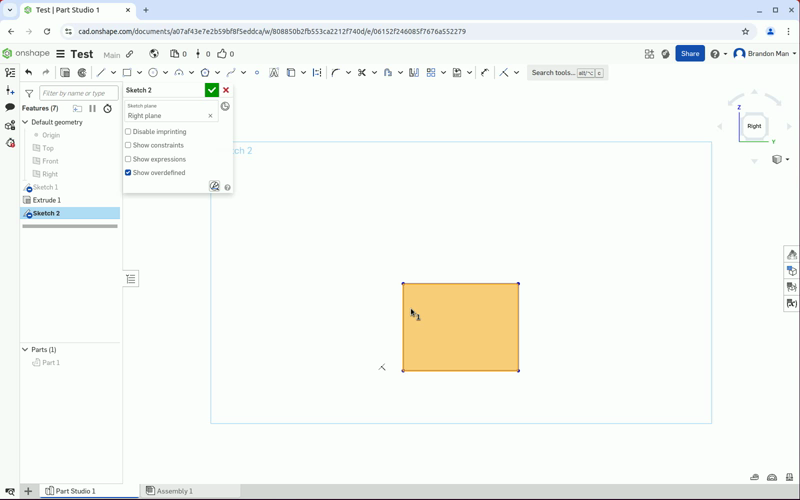
mouse_move(73, 352)
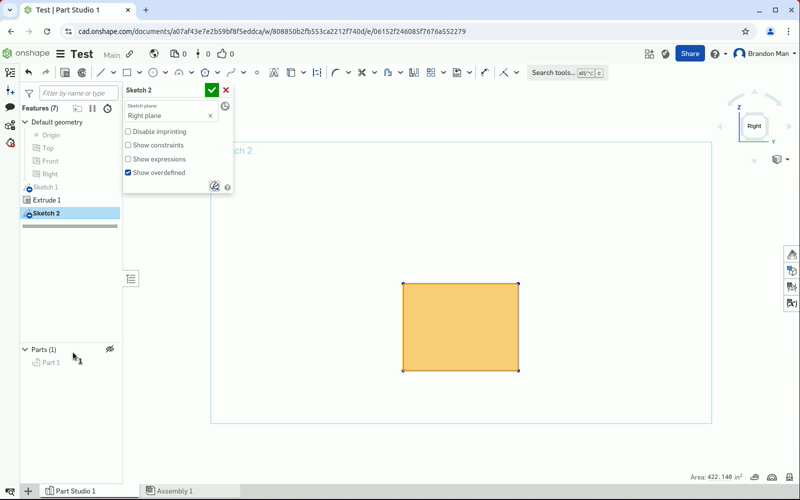
key(shift+y)
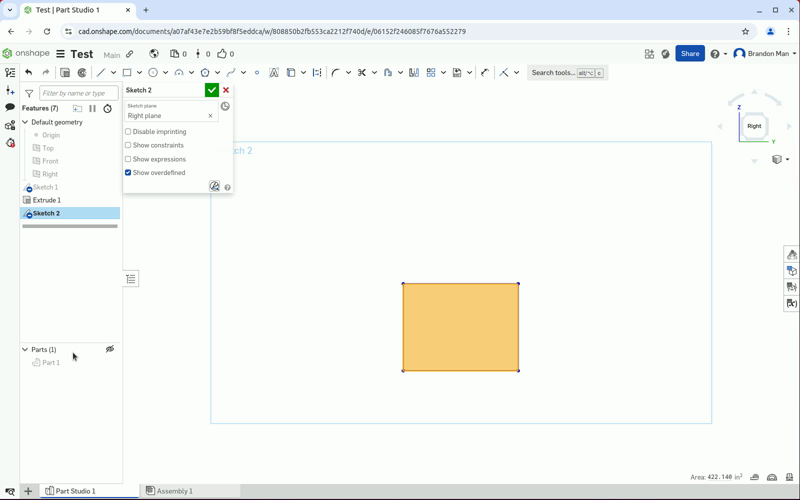
key(shift+e)
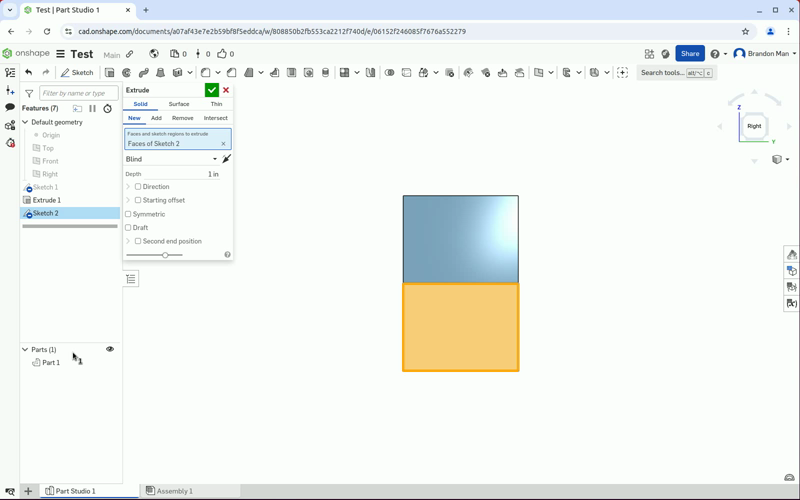
mouse_move(143, 106)
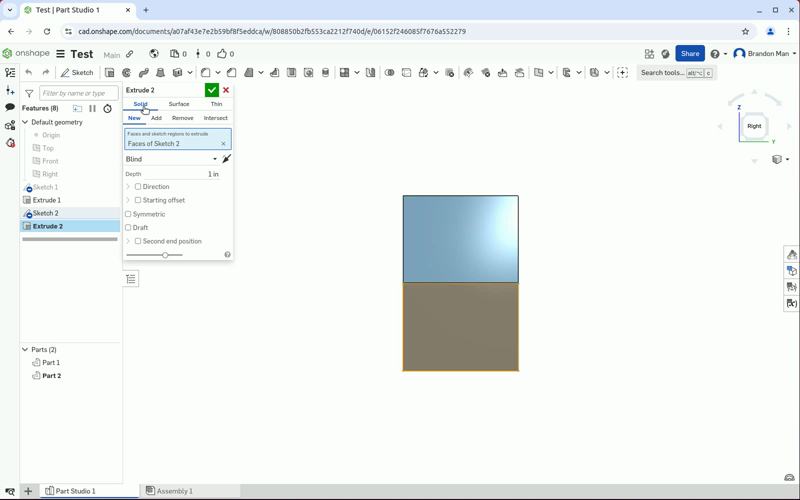
click(143, 106)
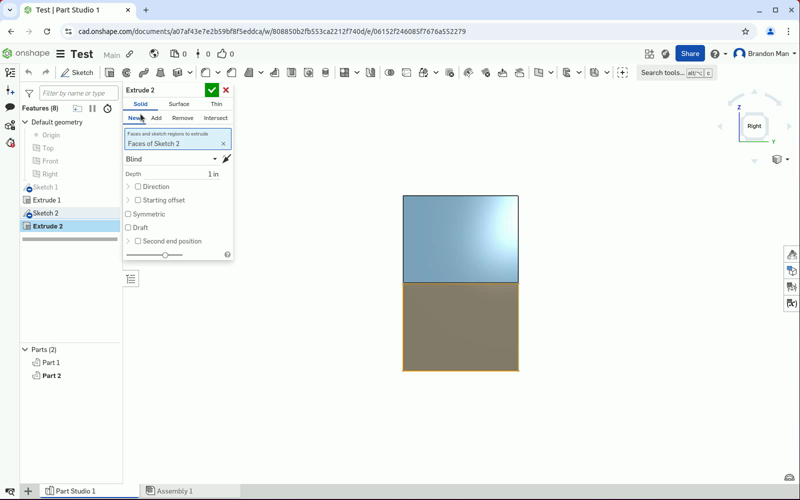
mouse_move(137, 120)
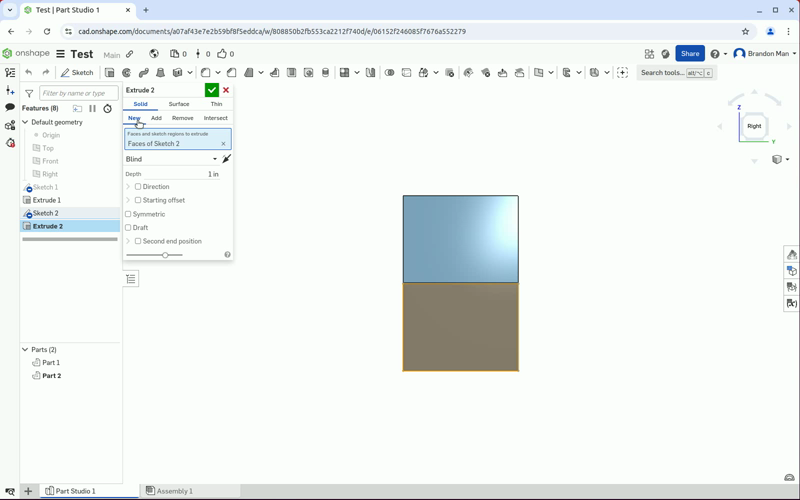
click(137, 120)
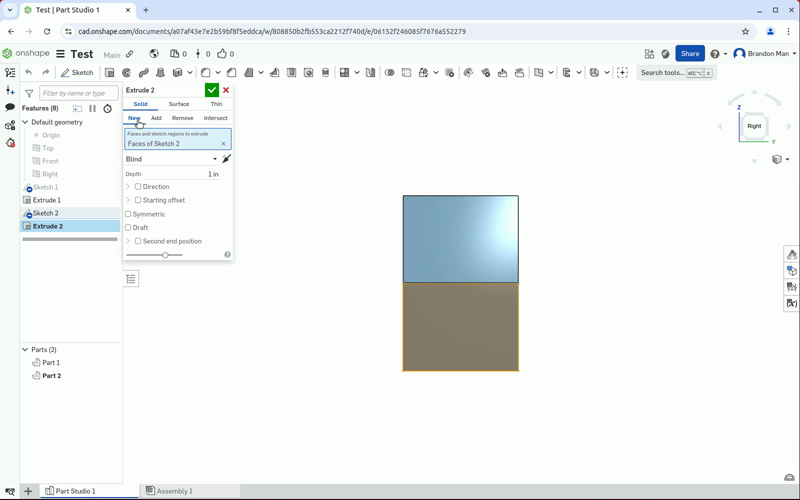
key(tab, 4)
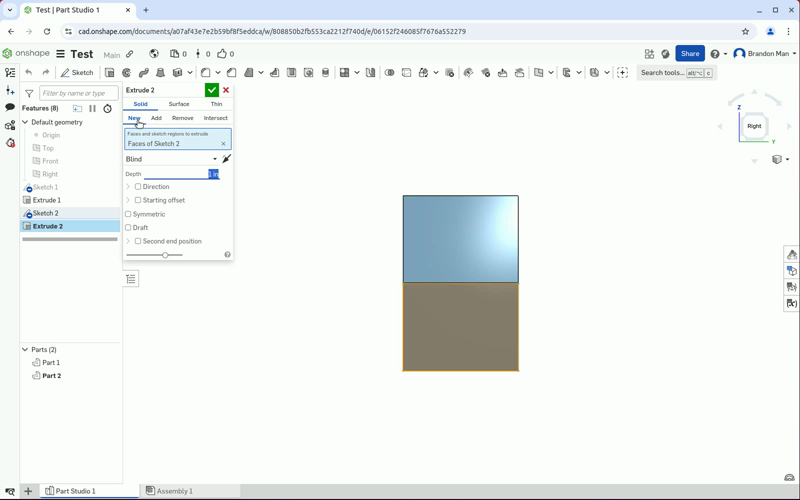
text(-23.108)
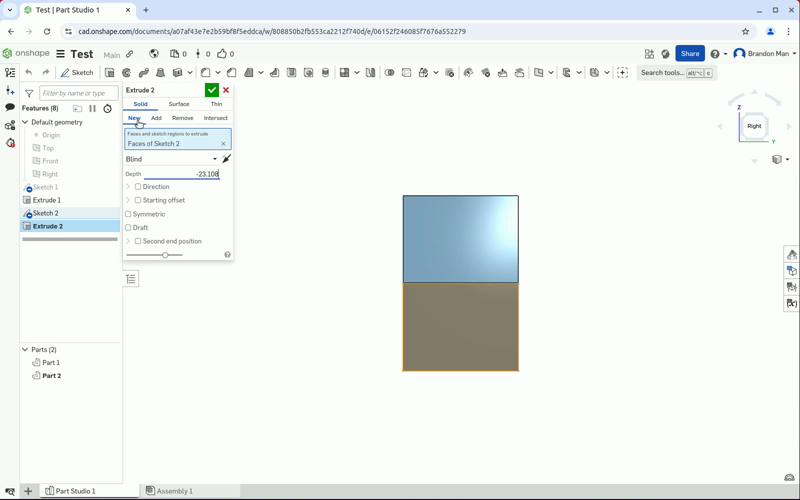
key(enter)
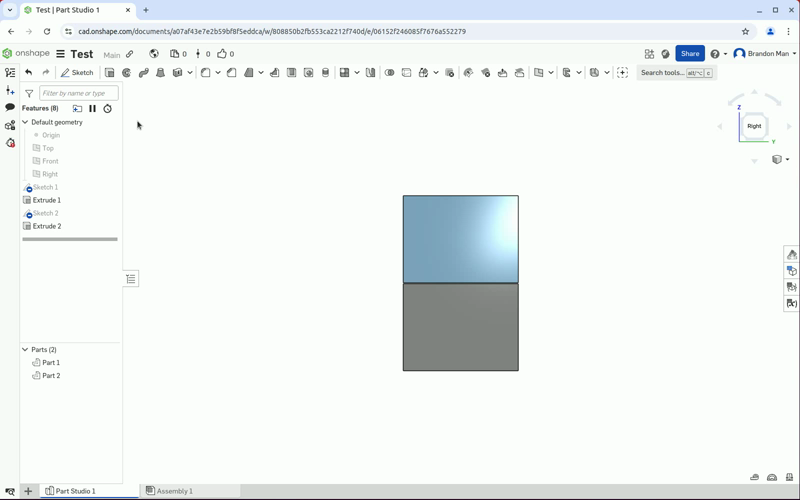
key(shift+h)
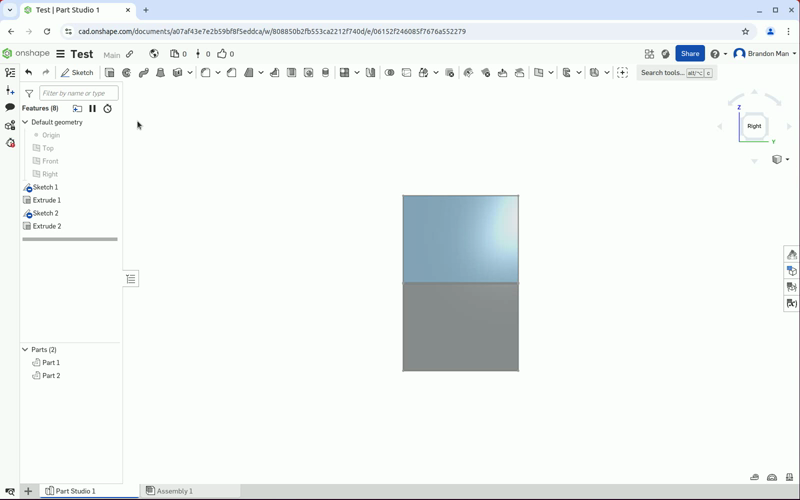
key(shift+h)
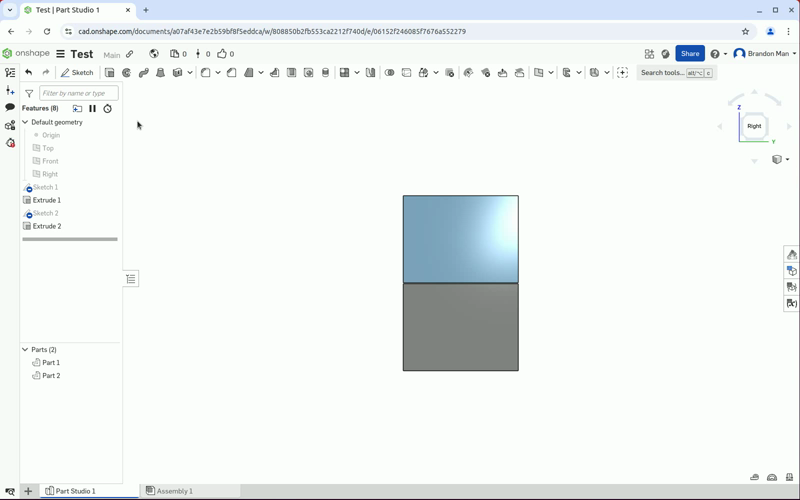
mouse_move(73, 189)
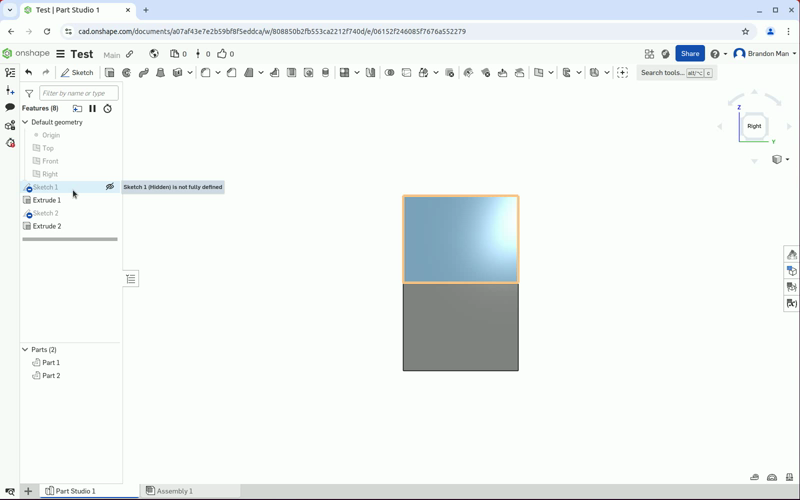
click(73, 189)
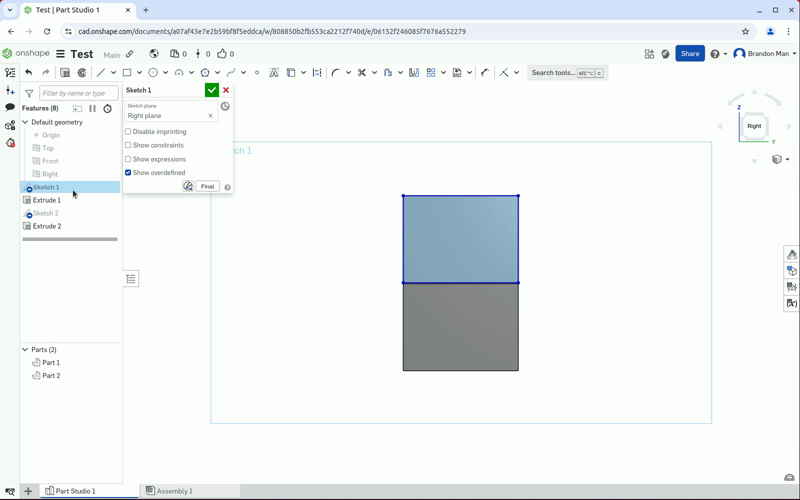
mouse_move(229, 92)
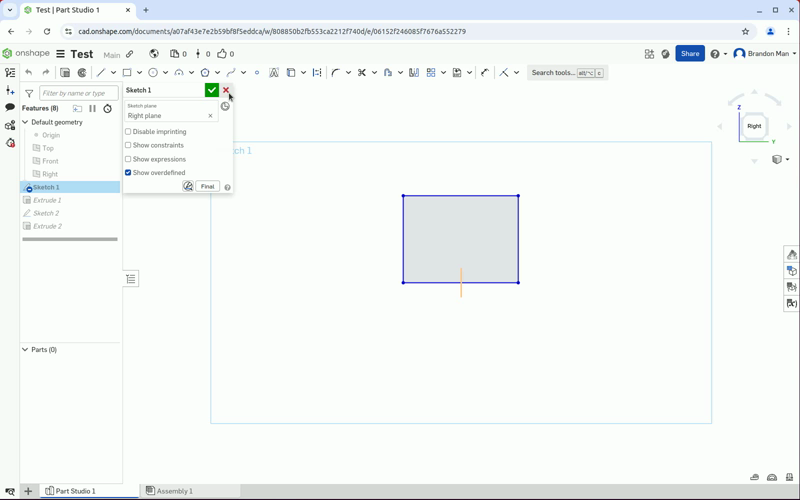
click(229, 92)
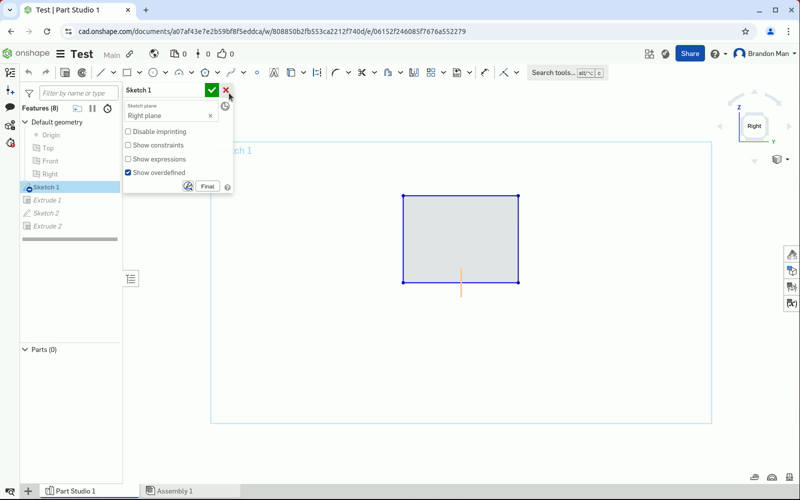
key(shift+s)
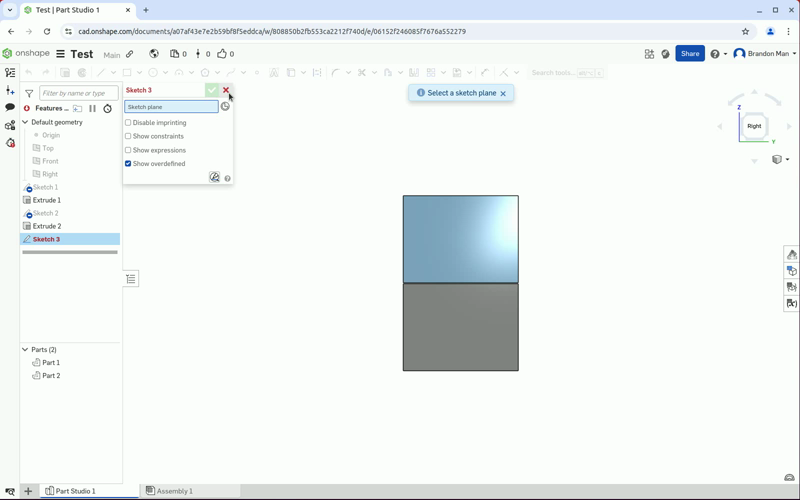
mouse_move(73, 176)
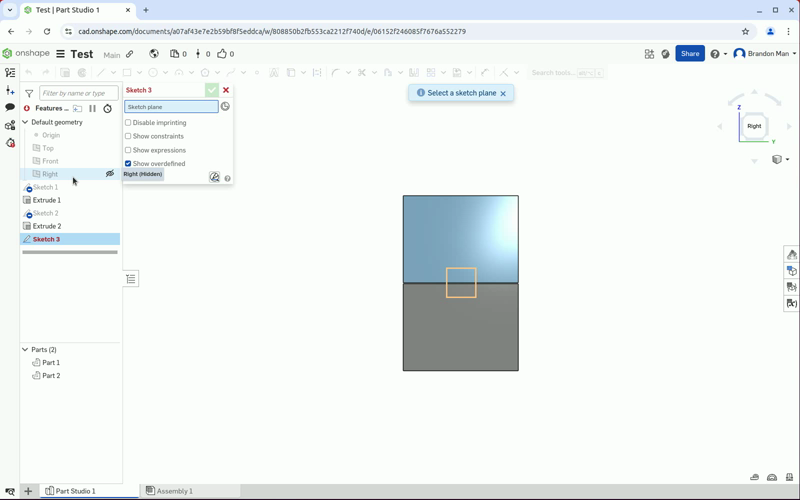
click(73, 176)
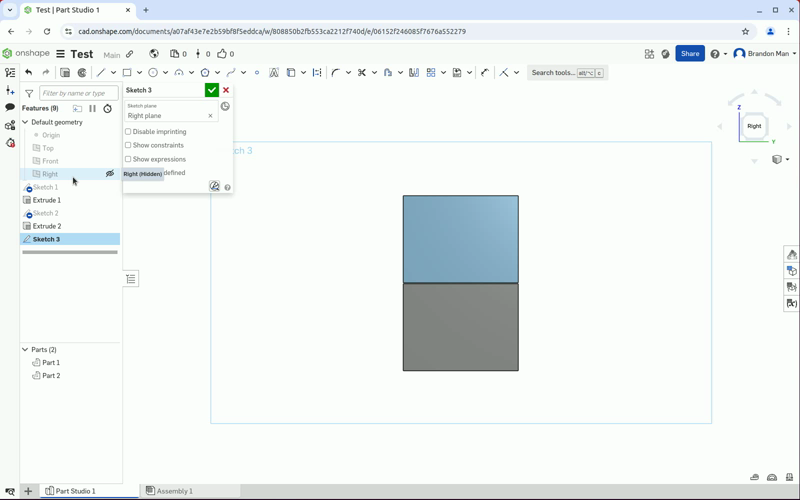
mouse_move(73, 352)
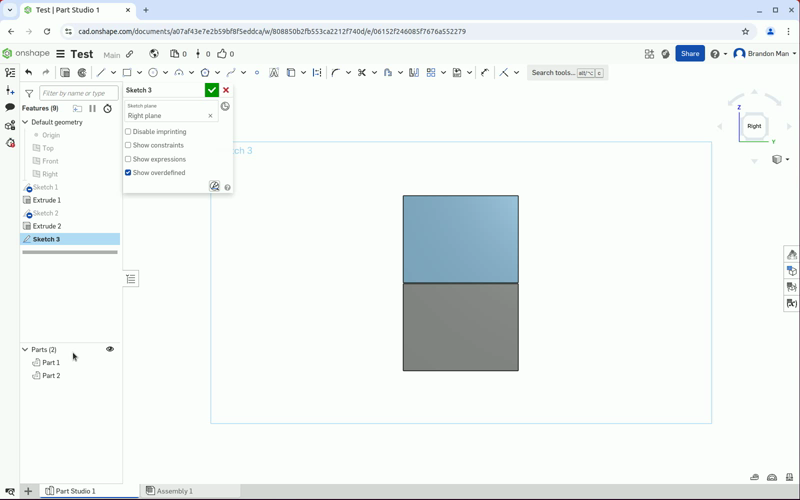
key(y)
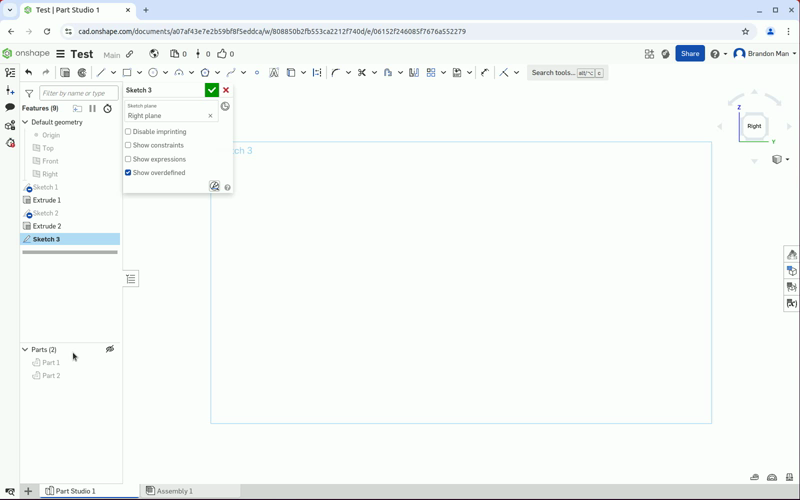
key(l)
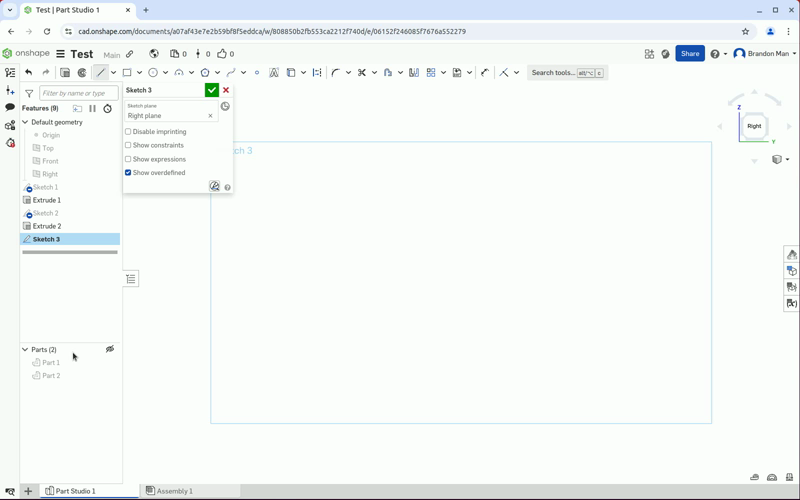
key_down(shift)
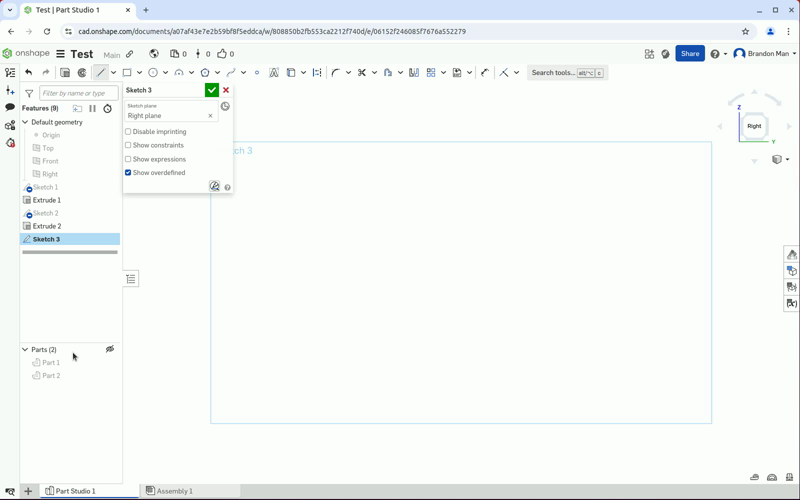
mouse_move(416, 365)
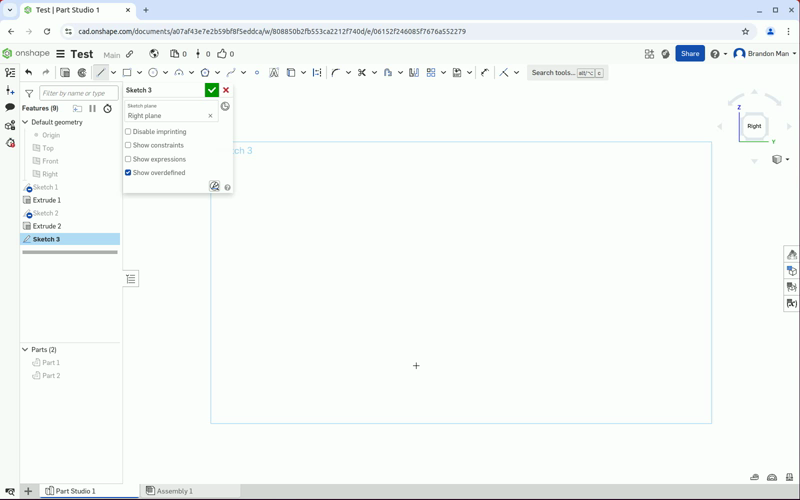
click(416, 365)
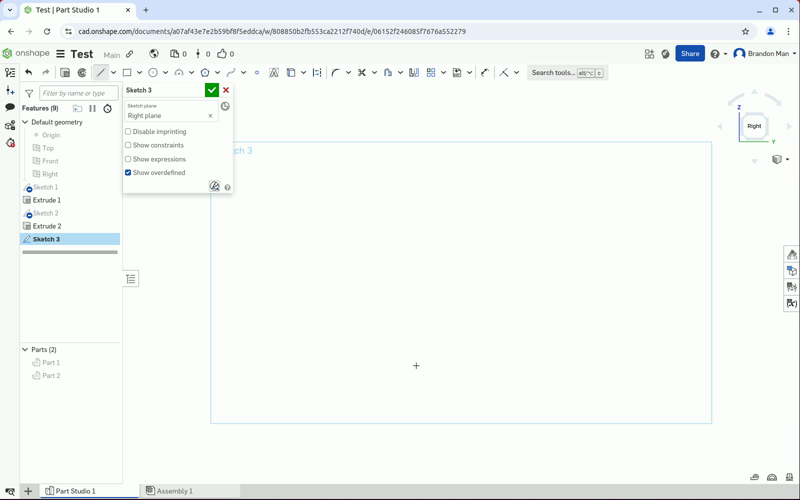
key_up(shift)
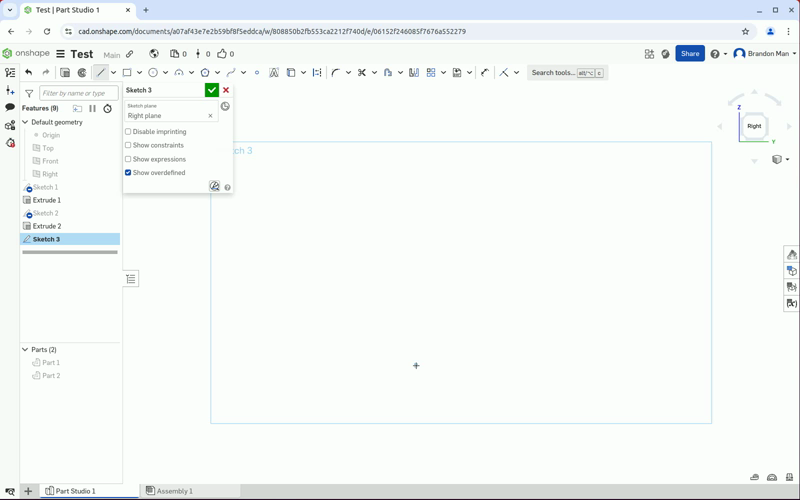
key_down(shift)
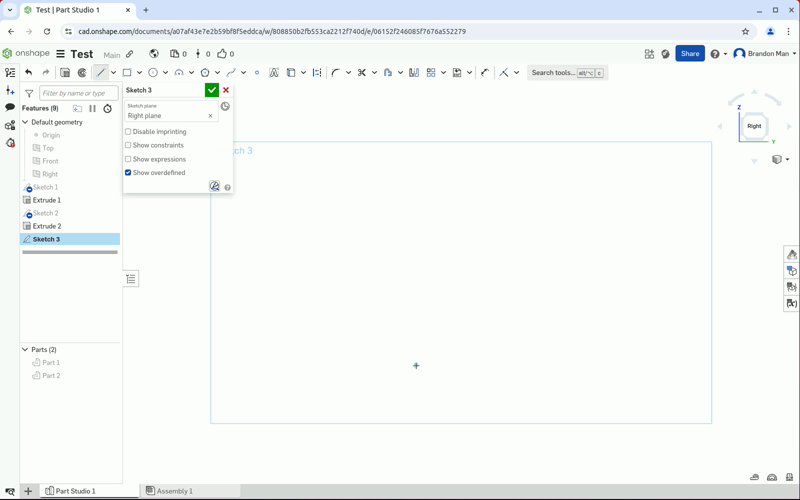
mouse_move(505, 365)
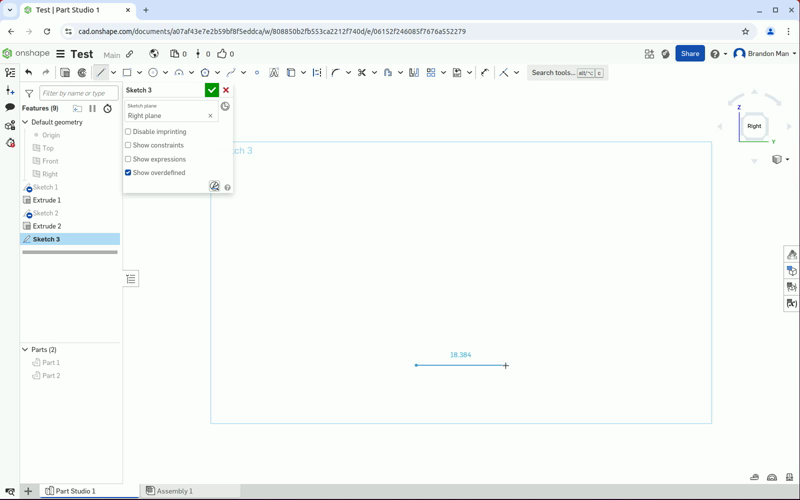
click(505, 365)
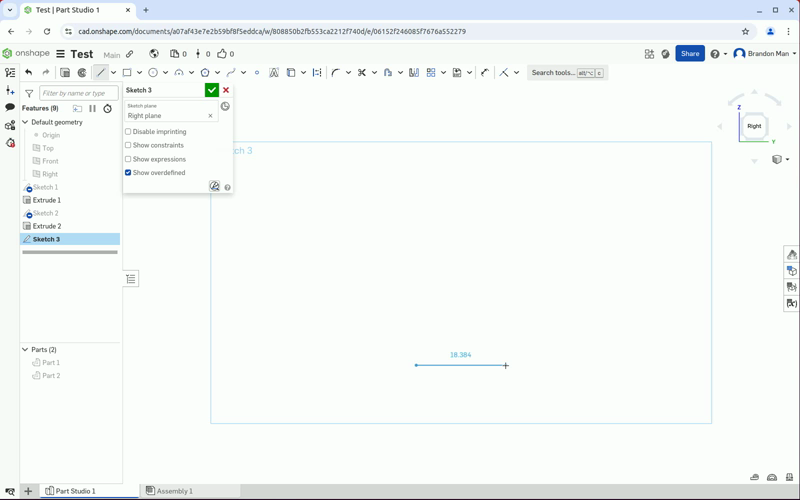
key_up(shift)
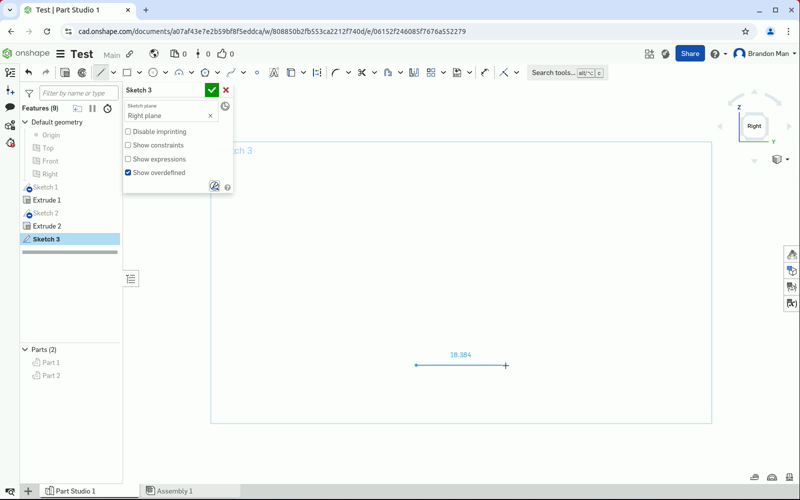
key_down(shift)
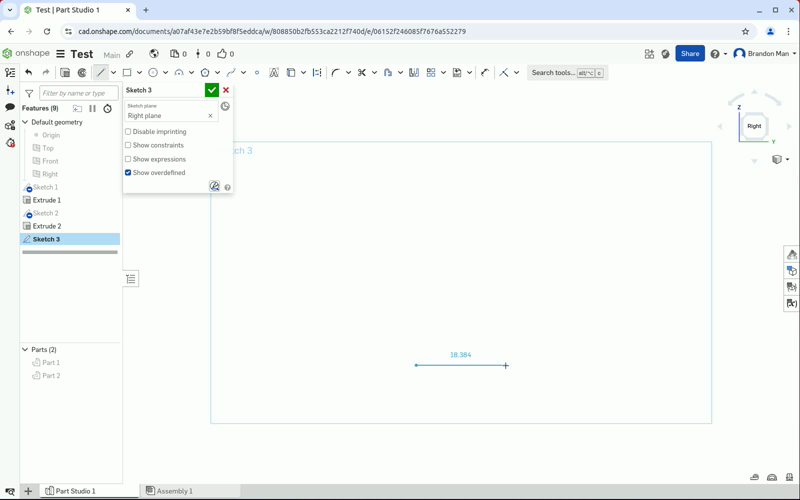
mouse_move(505, 201)
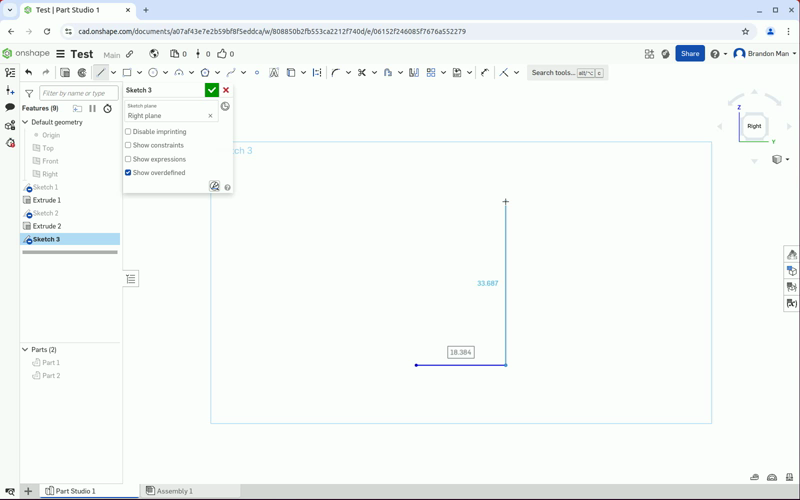
click(505, 201)
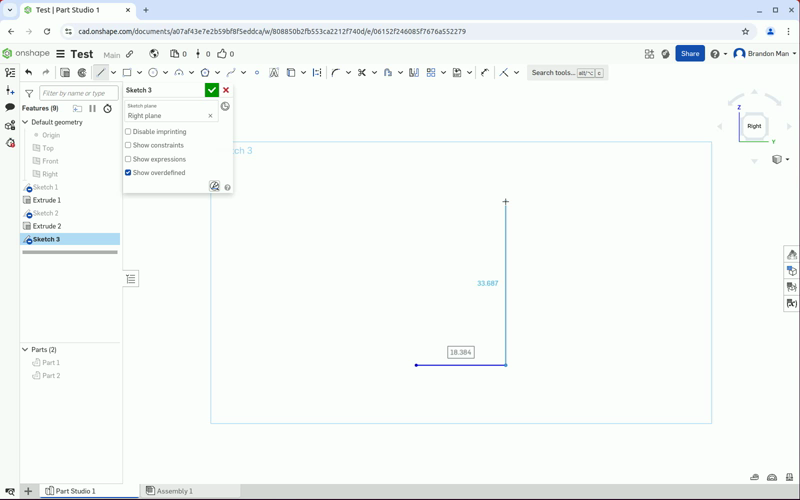
key_up(shift)
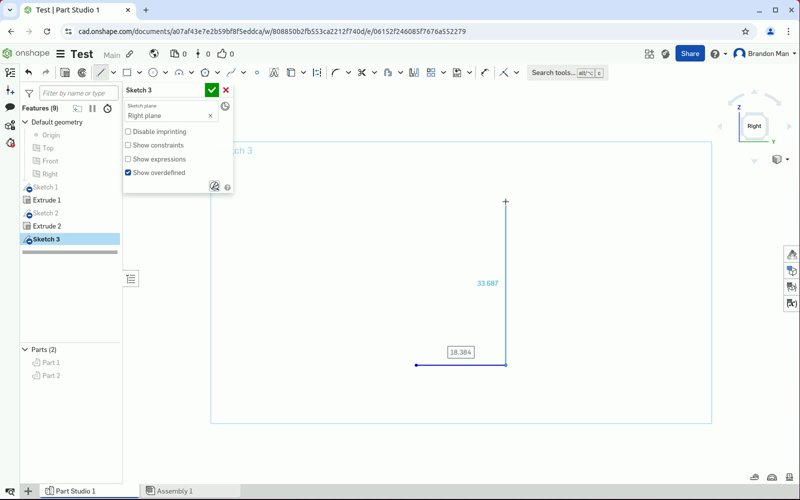
key_down(shift)
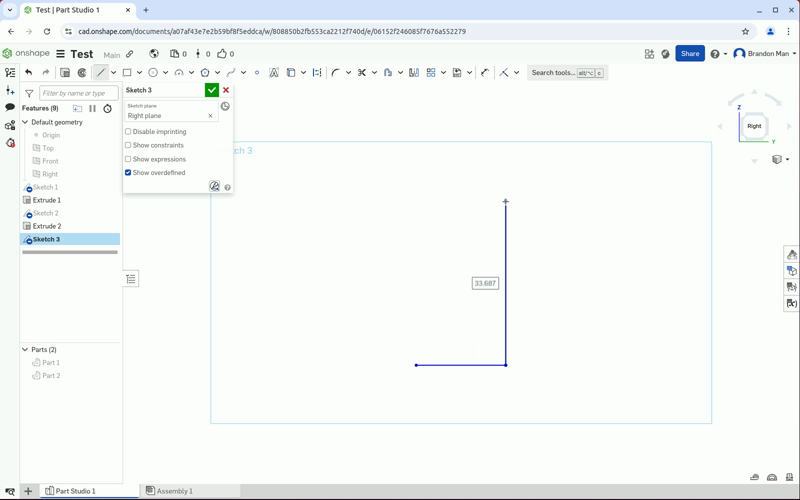
mouse_move(416, 201)
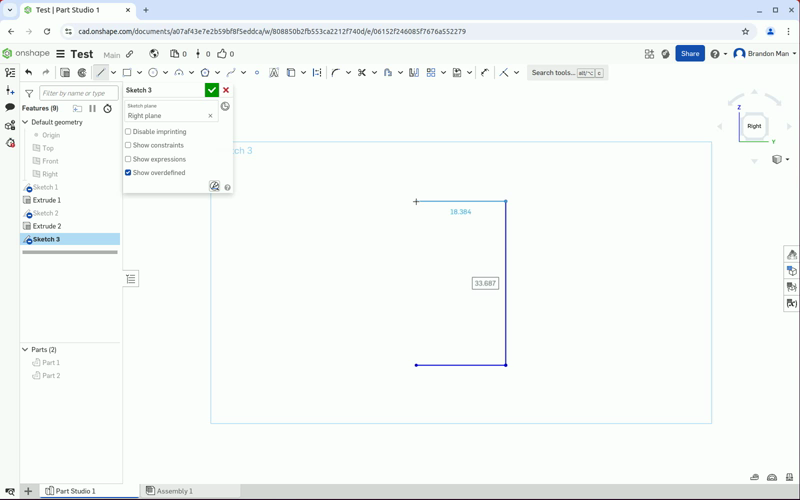
click(416, 201)
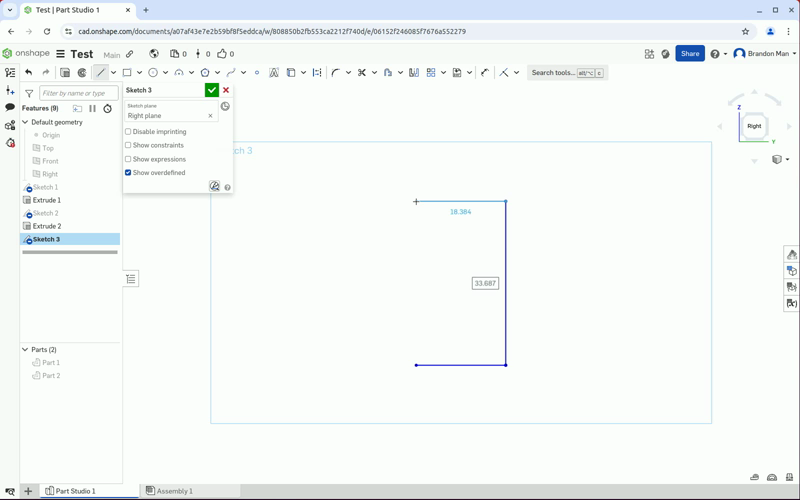
key_up(shift)
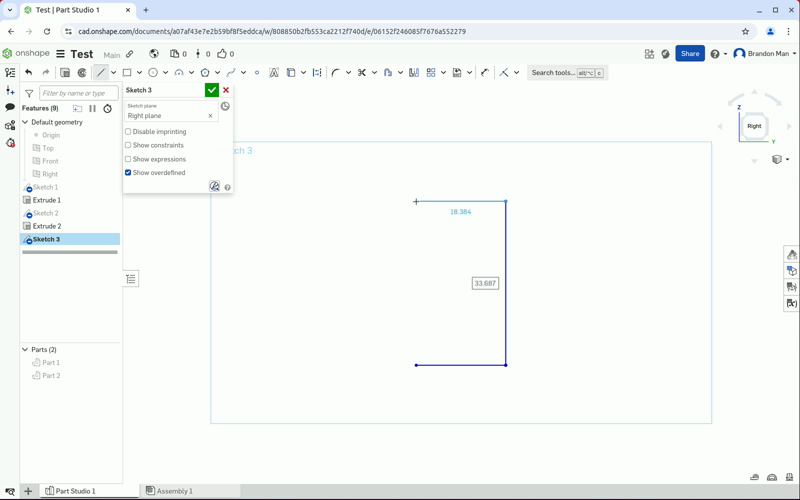
key_down(shift)
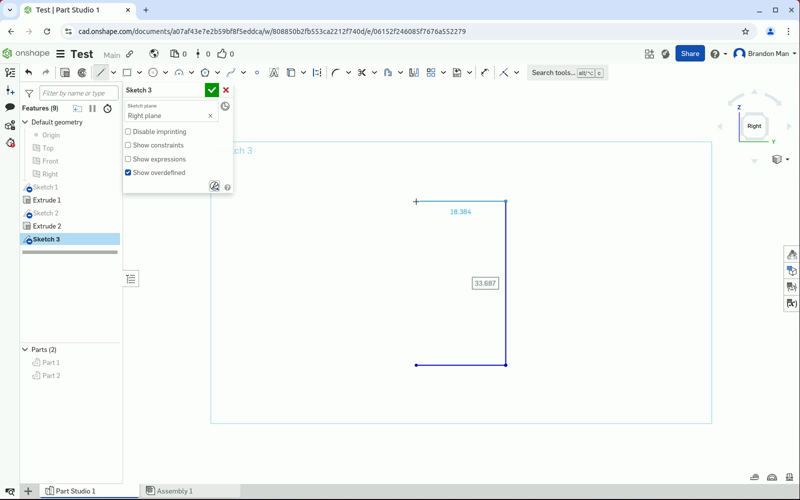
mouse_move(416, 365)
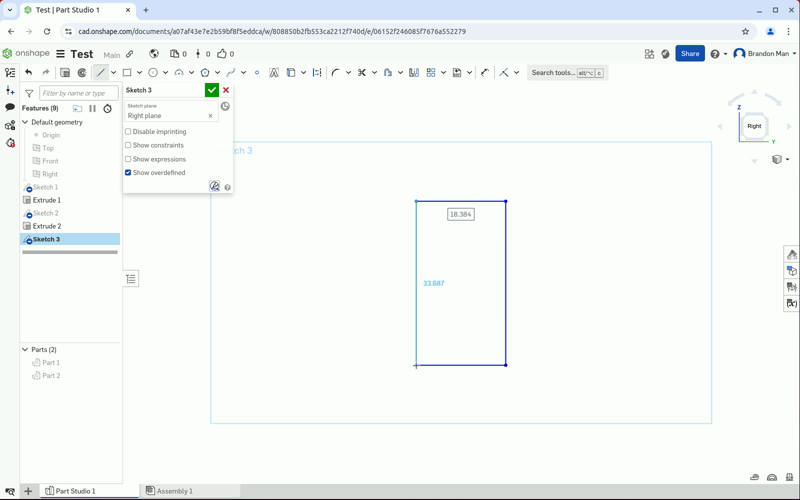
key_up(shift)
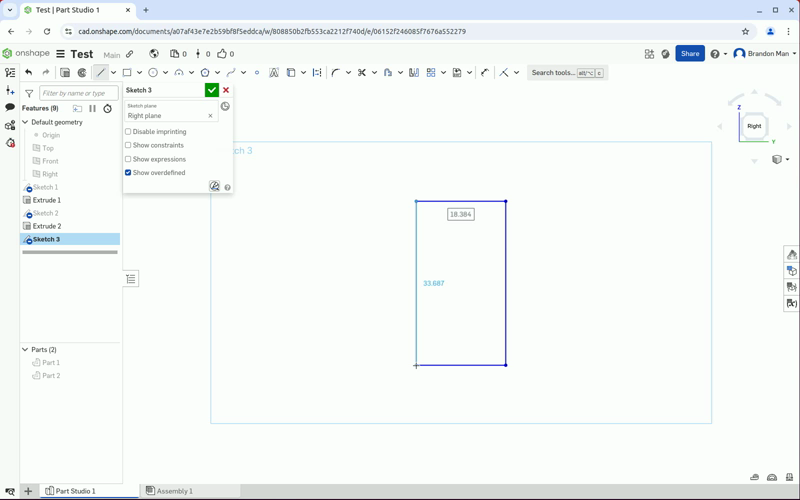
click(416, 365)
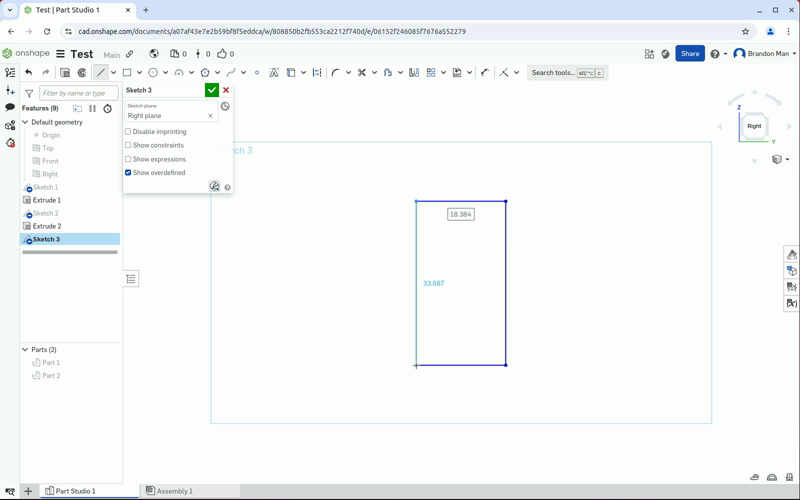
key(esc)
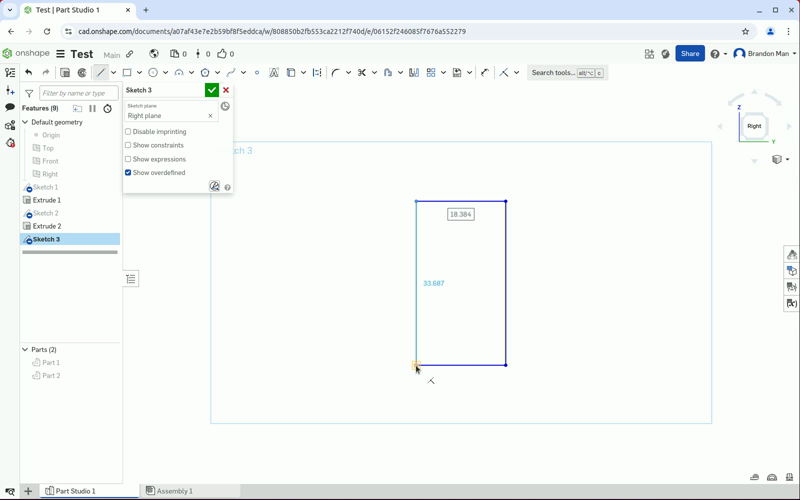
mouse_move(492, 313)
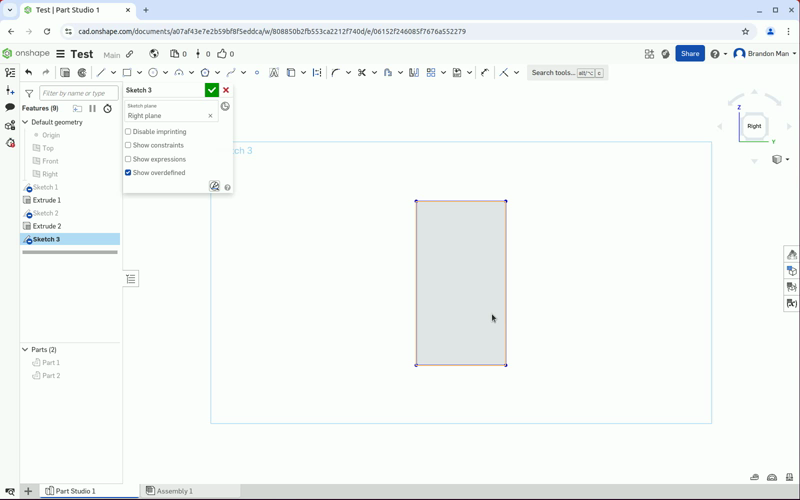
click(492, 313)
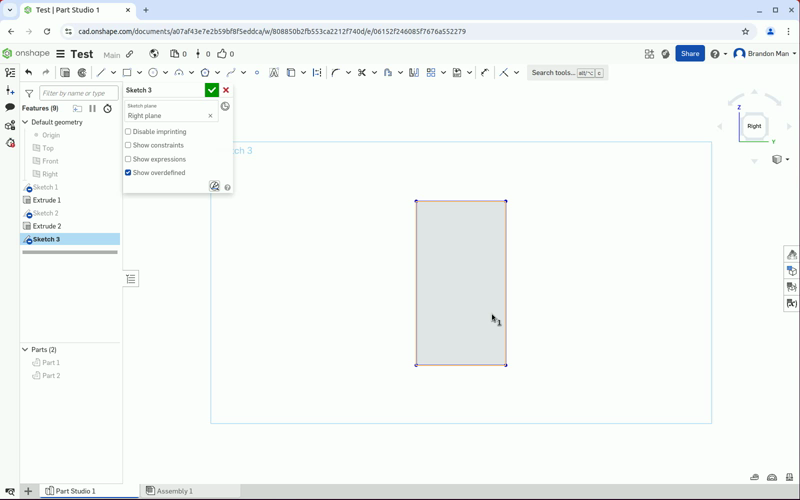
mouse_move(73, 352)
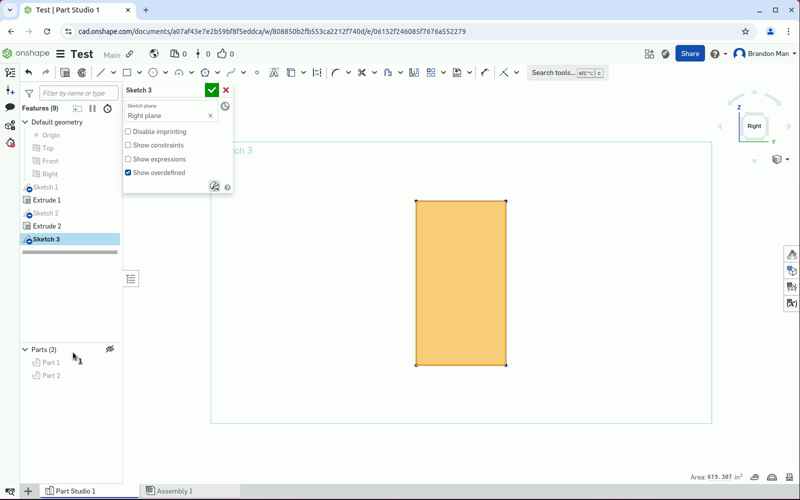
key(shift+y)
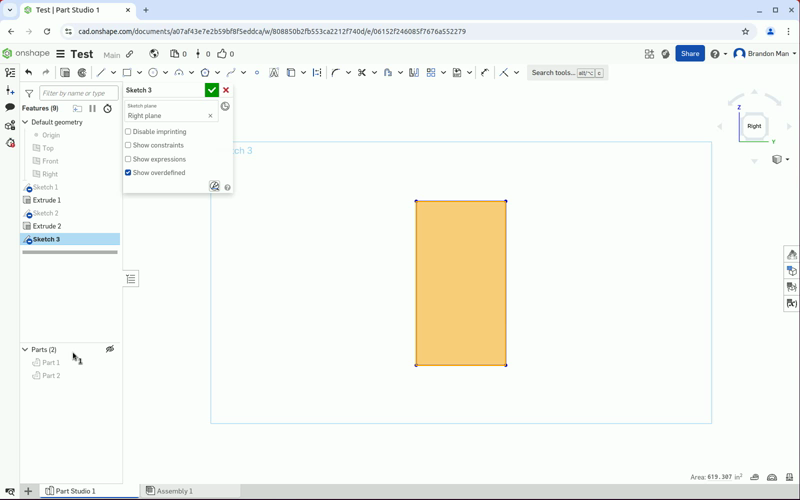
key(shift+e)
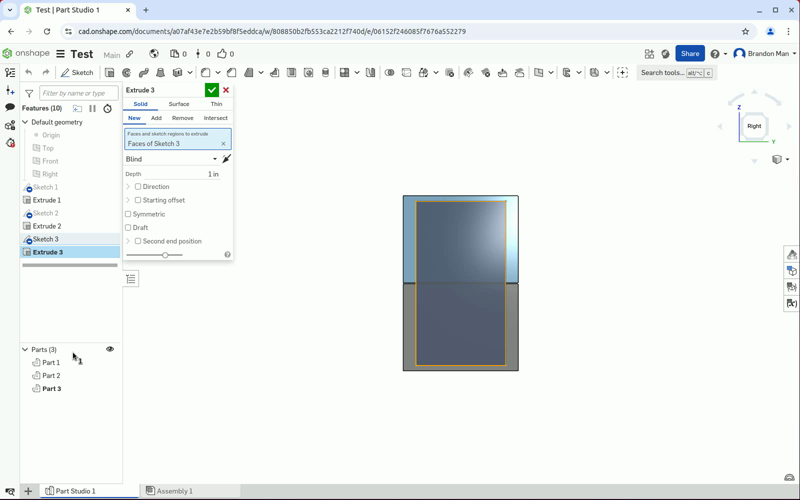
mouse_move(143, 106)
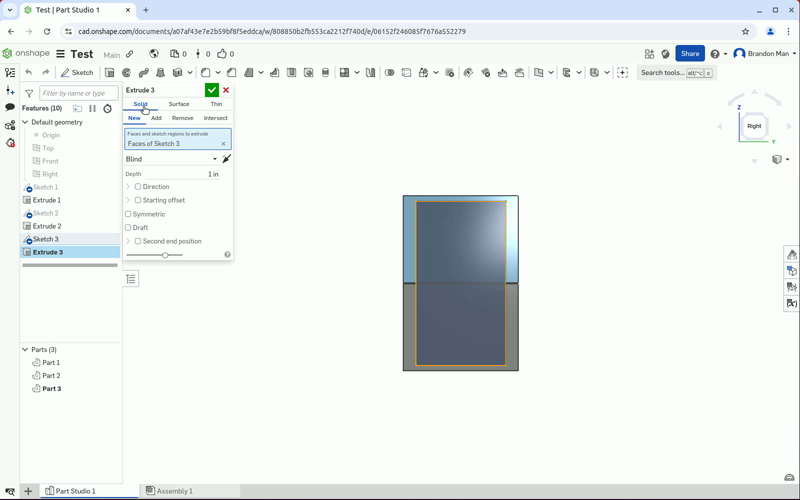
click(143, 106)
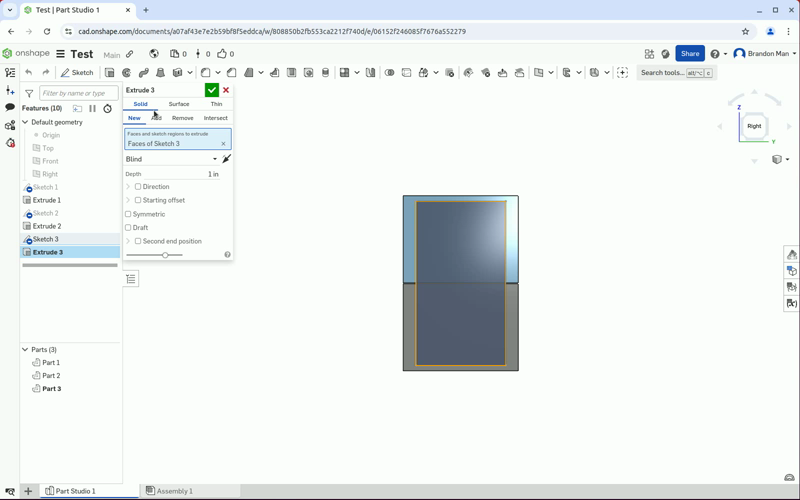
mouse_move(186, 120)
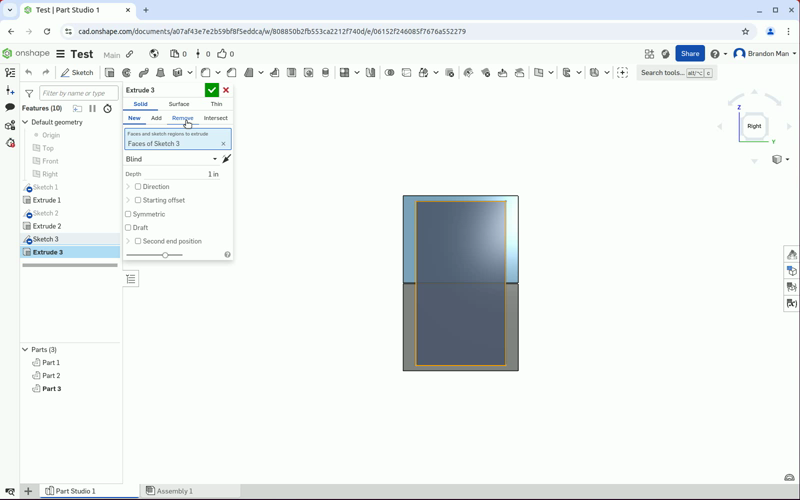
click(186, 120)
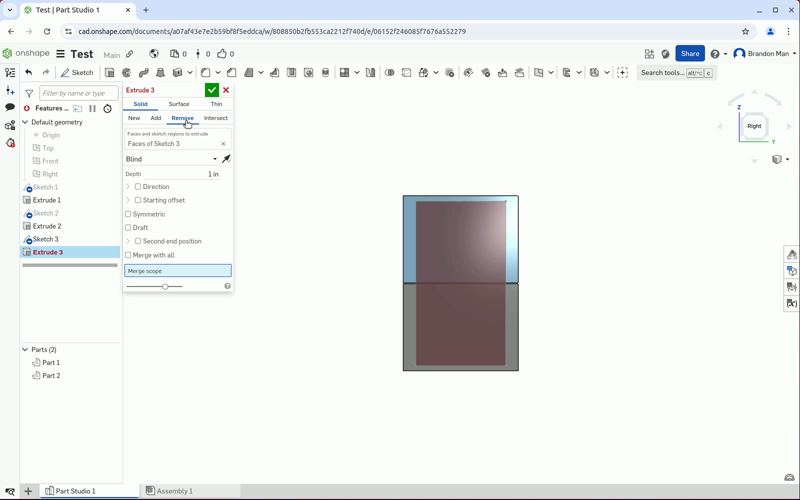
key(tab, 4)
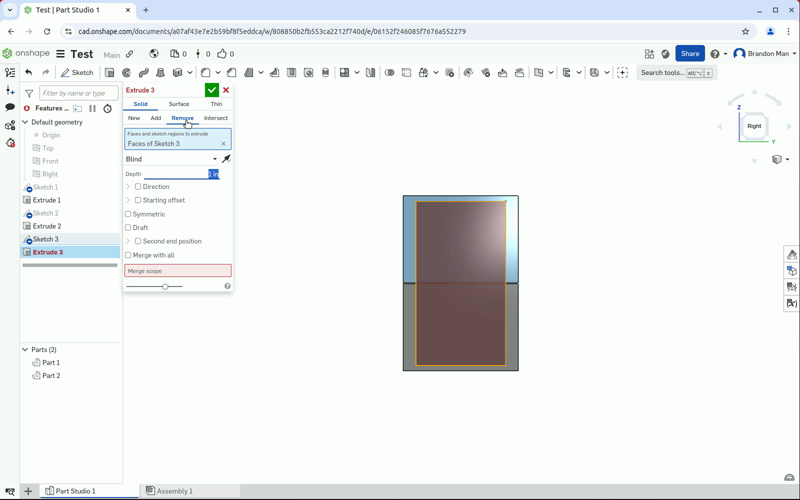
text(15.405)
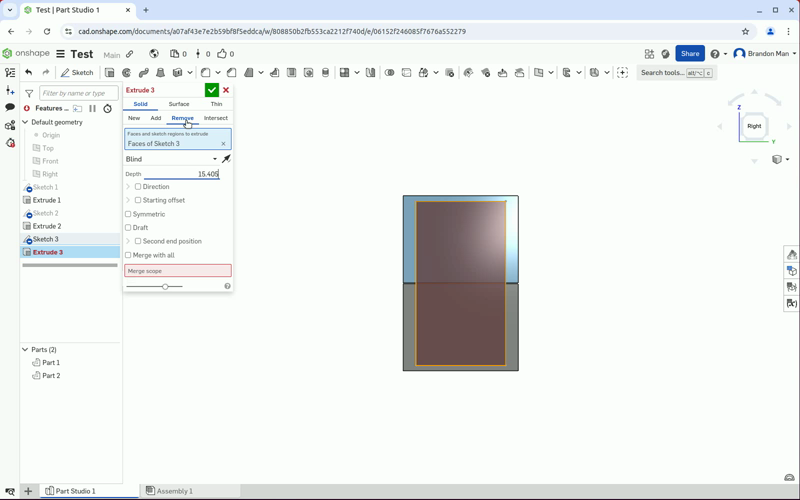
key(tab, 6)
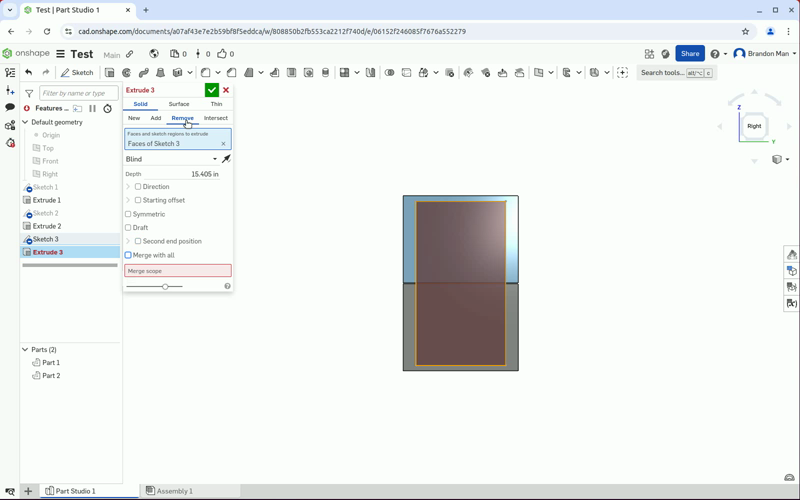
key(space)
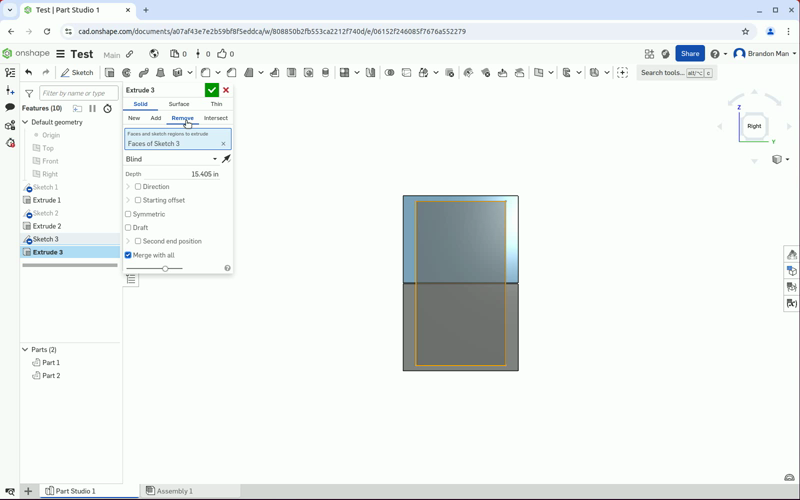
key(enter)
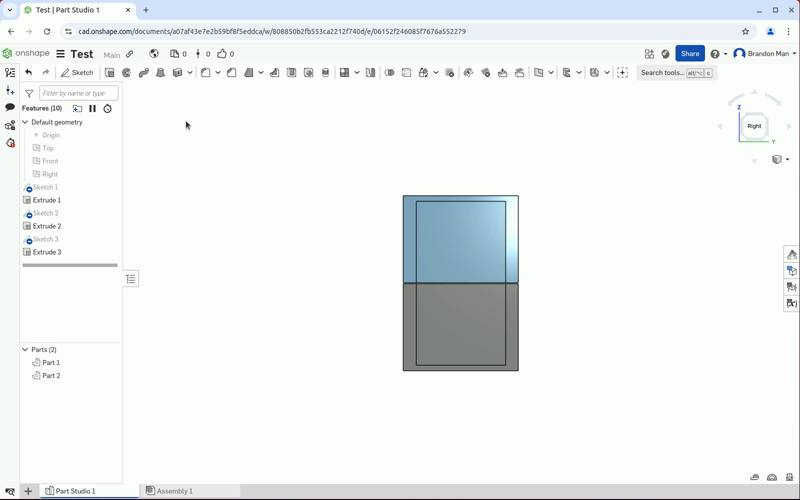
key(shift+h)
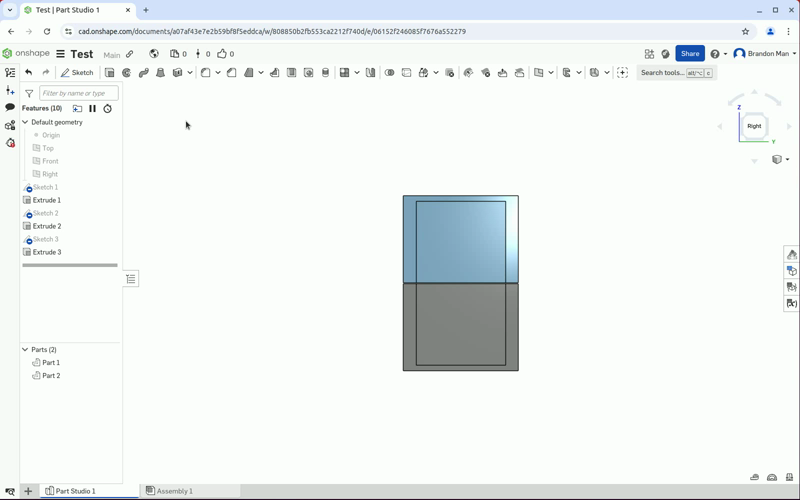
key(shift+h)
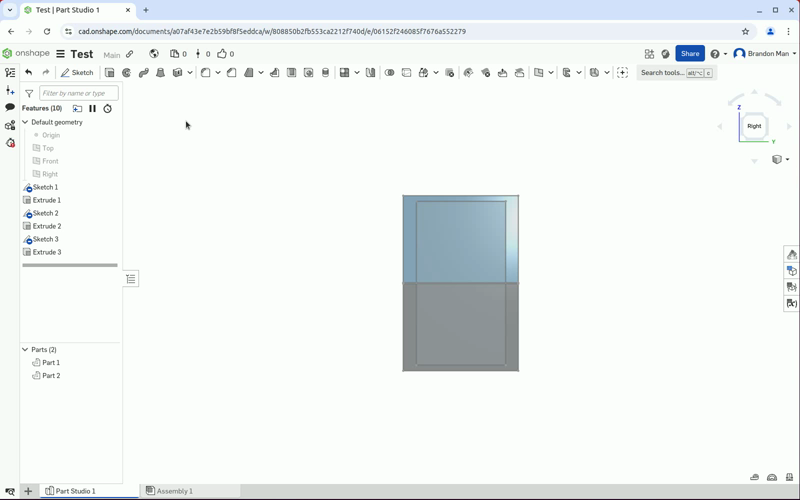
key(shift+7)
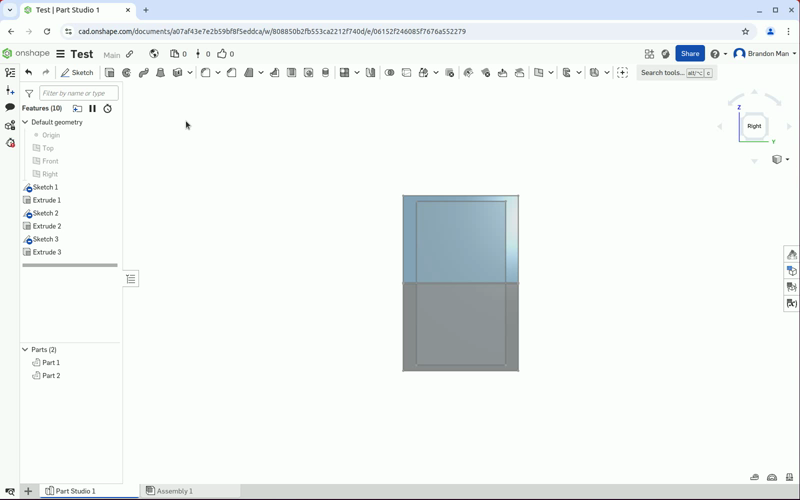
key(right, 2)
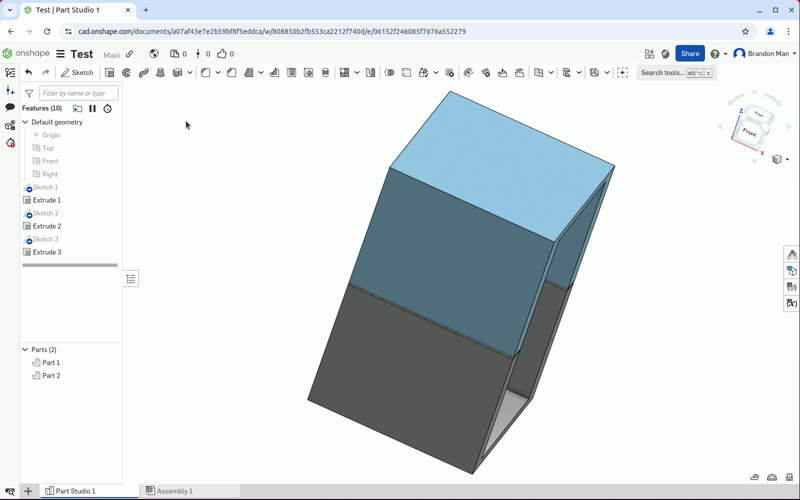
key(down, 2)
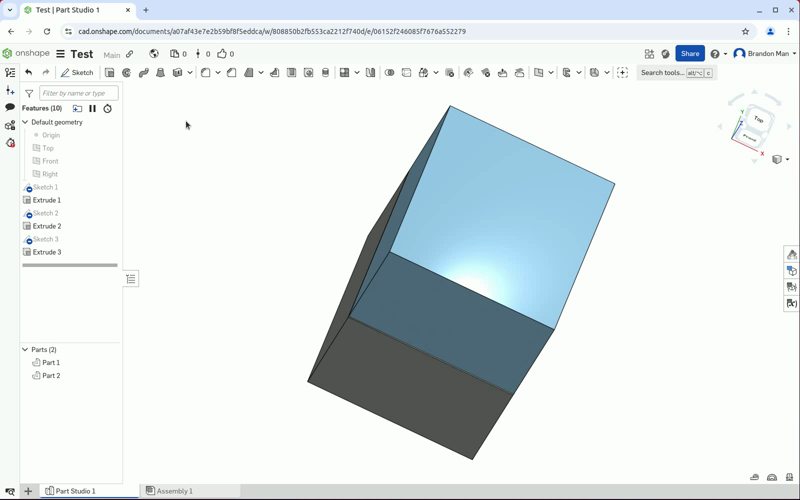
key(up, 2)
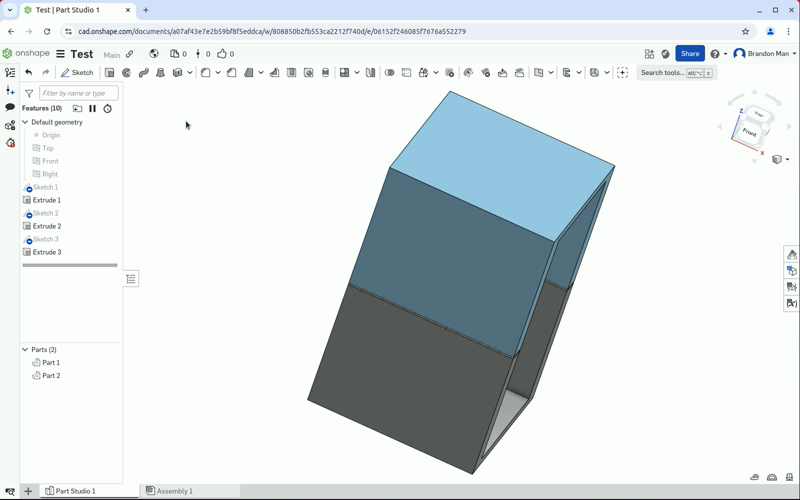
key(left, 2)
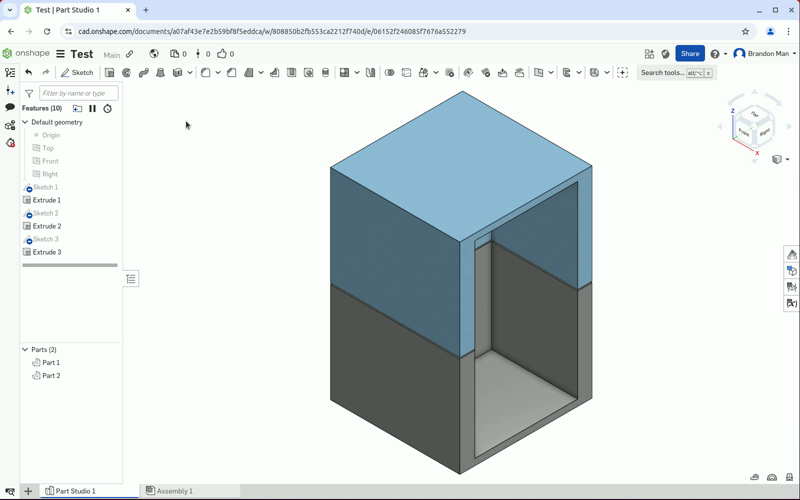
mouse_move(73, 189)
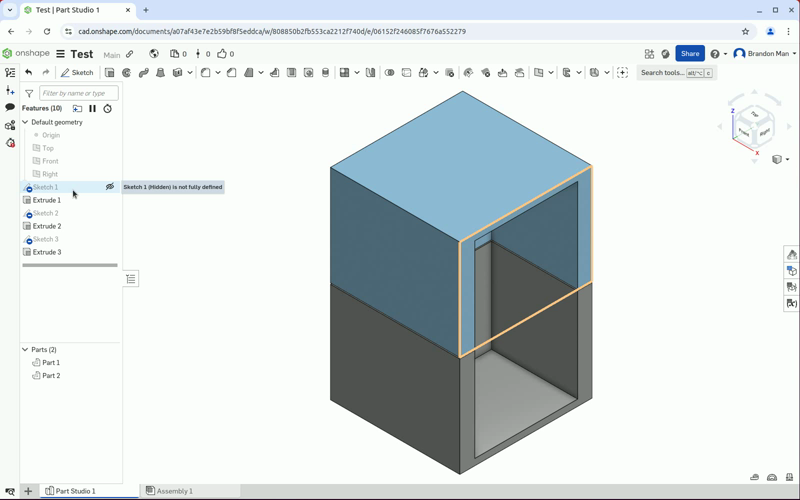
click(73, 189)